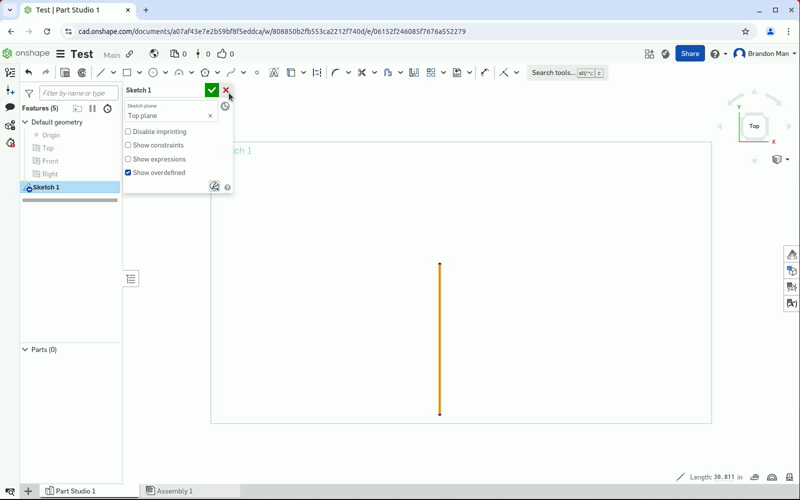
key(shift+h)
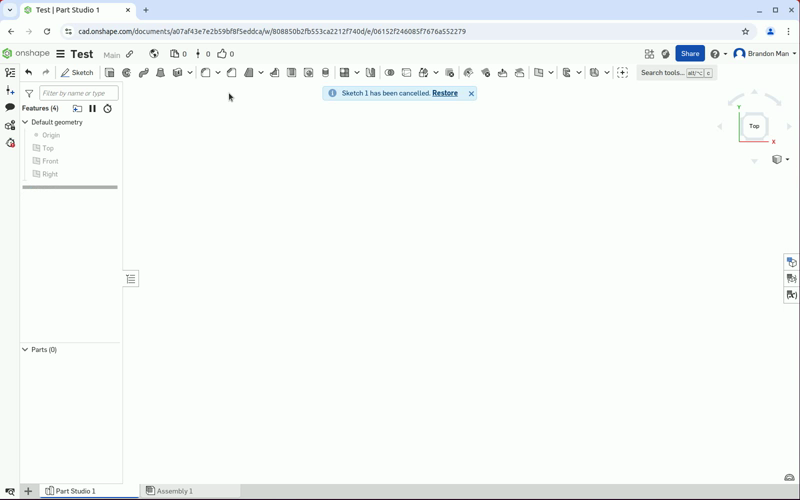
mouse_move(73, 352)
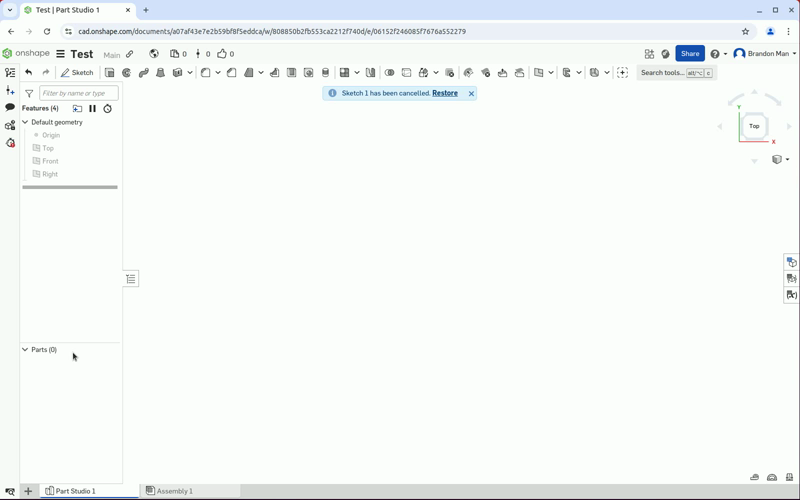
key(y)
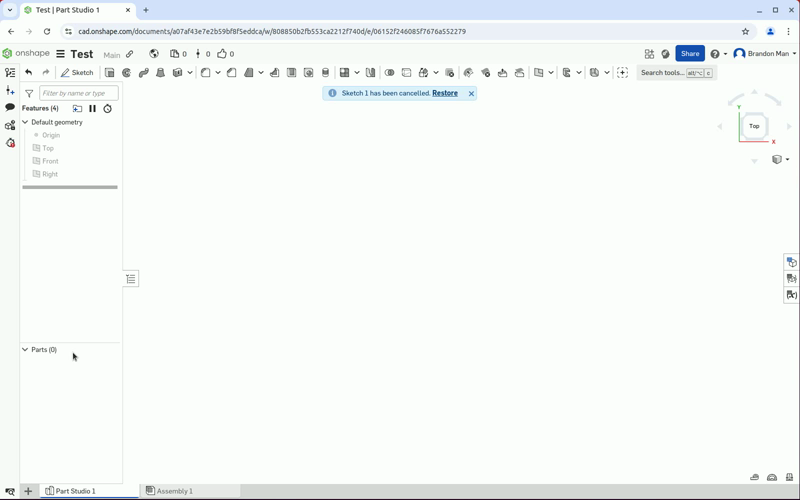
key(shift+p)
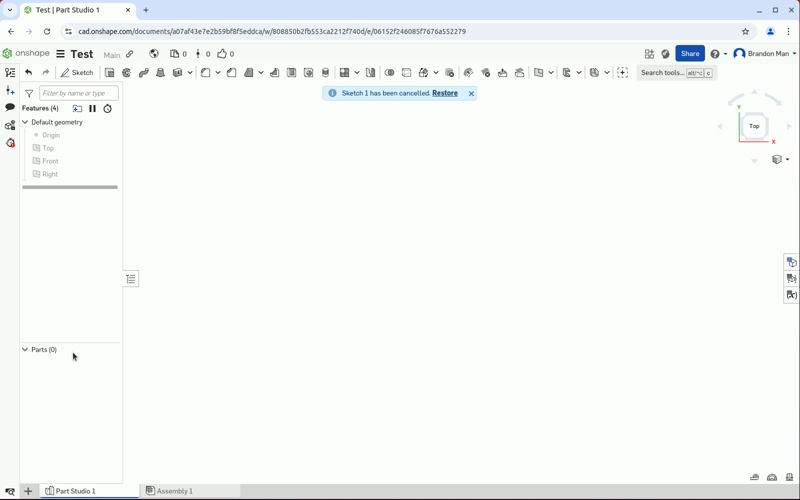
key(space)
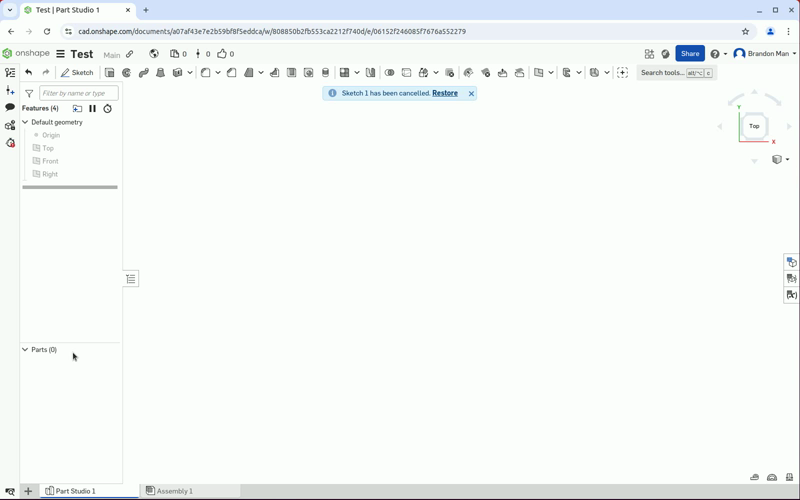
key_down(shift)
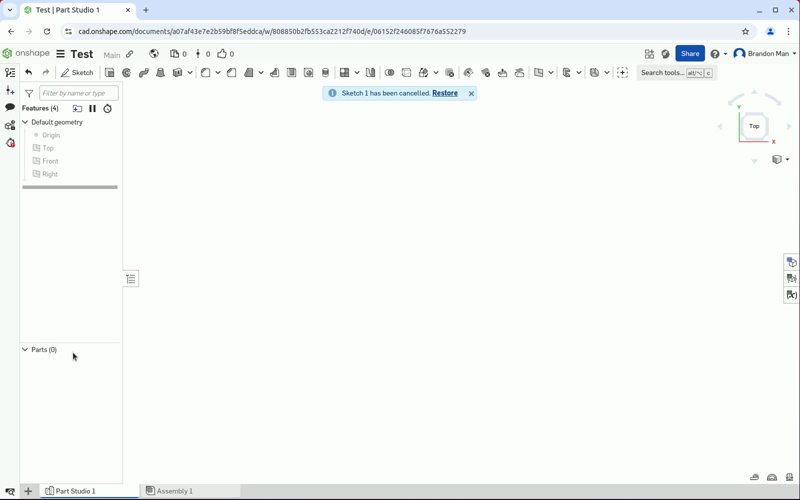
key(up)
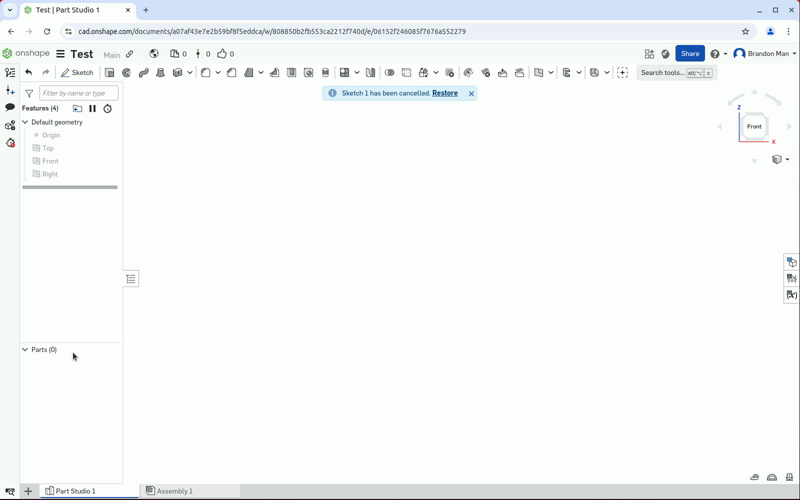
key_up(shift)
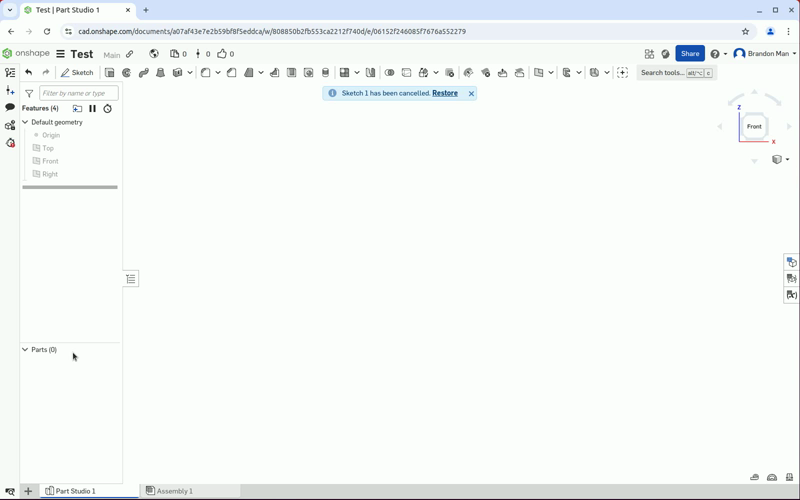
mouse_move(73, 352)
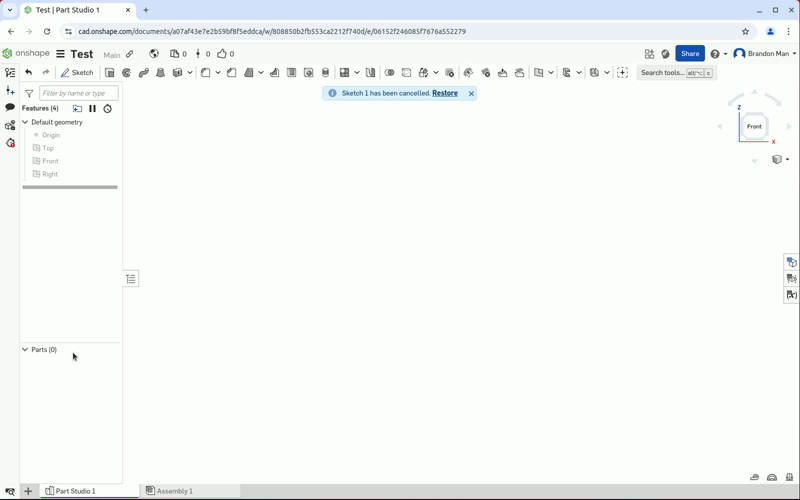
key(shift+y)
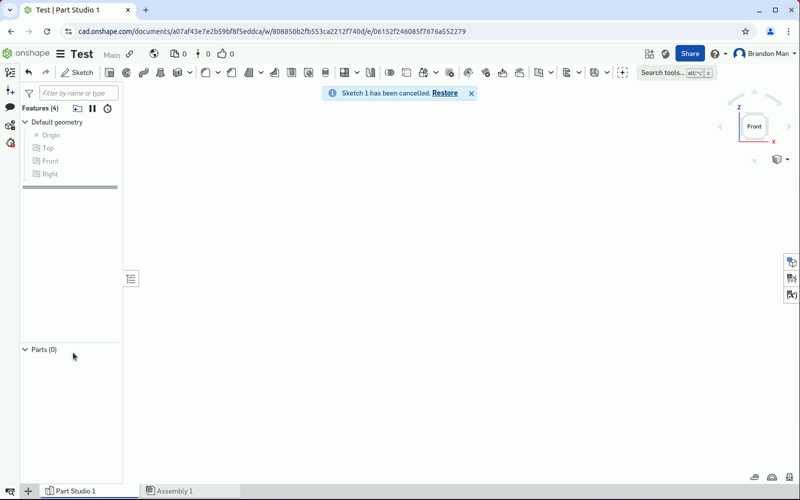
key(shift+s)
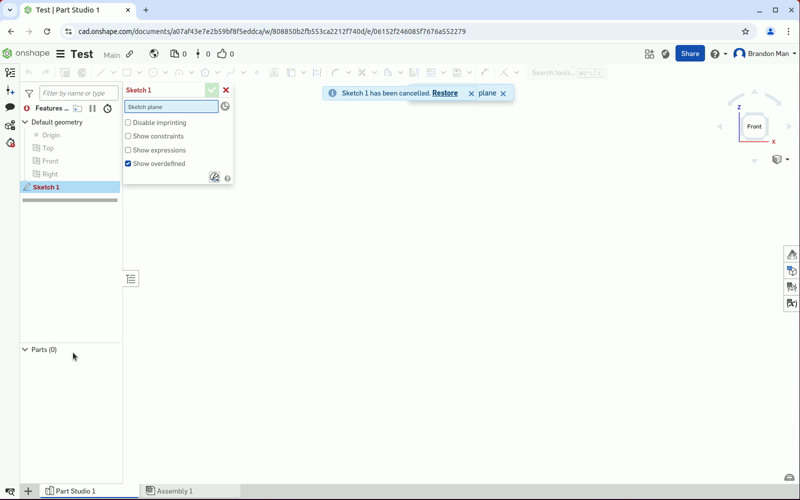
mouse_move(73, 163)
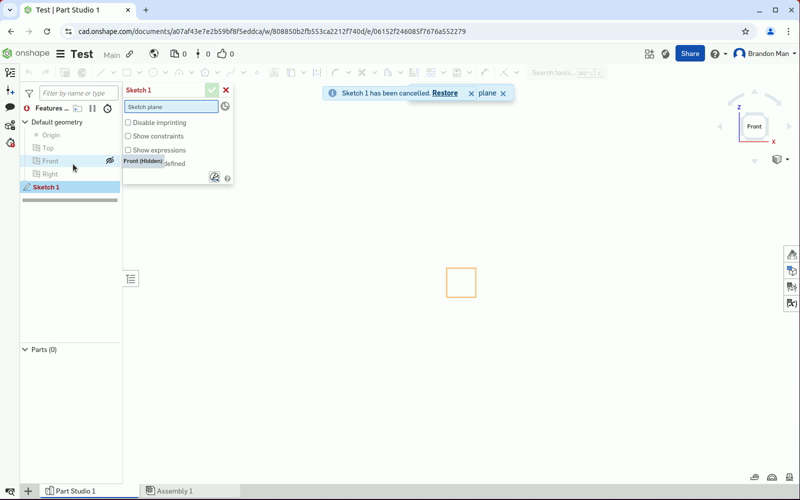
click(73, 163)
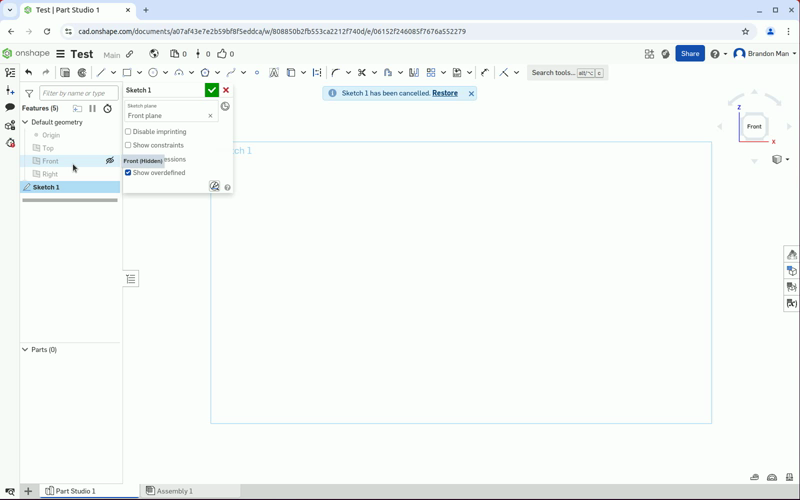
mouse_move(73, 352)
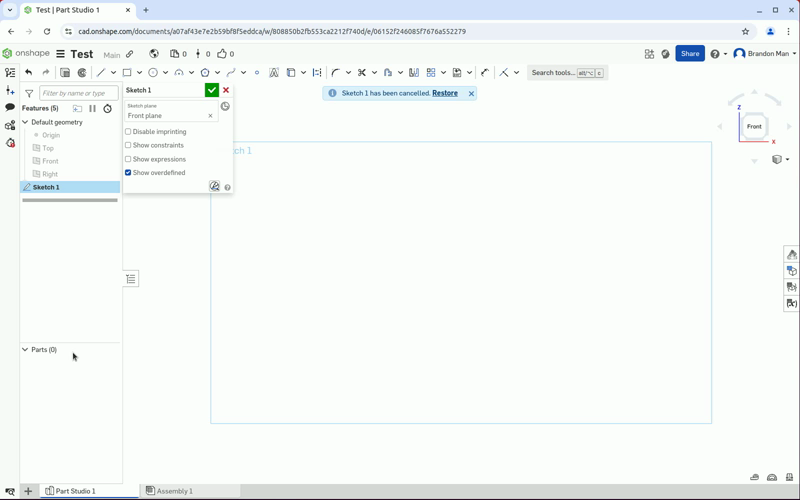
key(y)
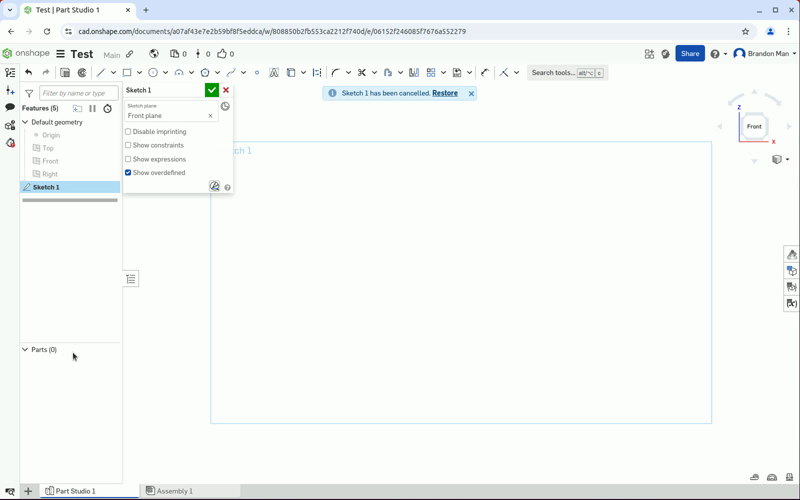
key(c)
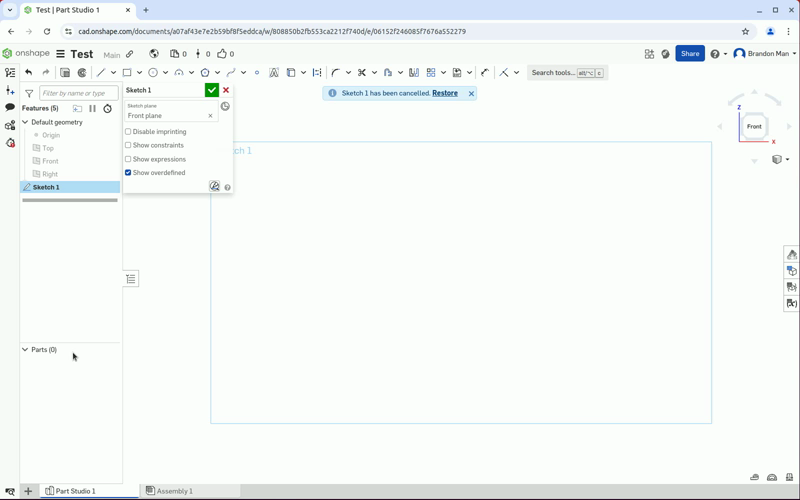
key_down(shift)
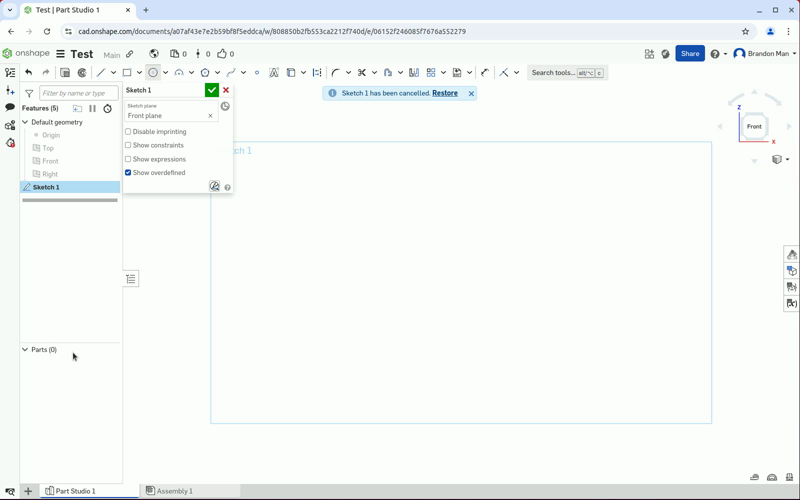
mouse_move(489, 259)
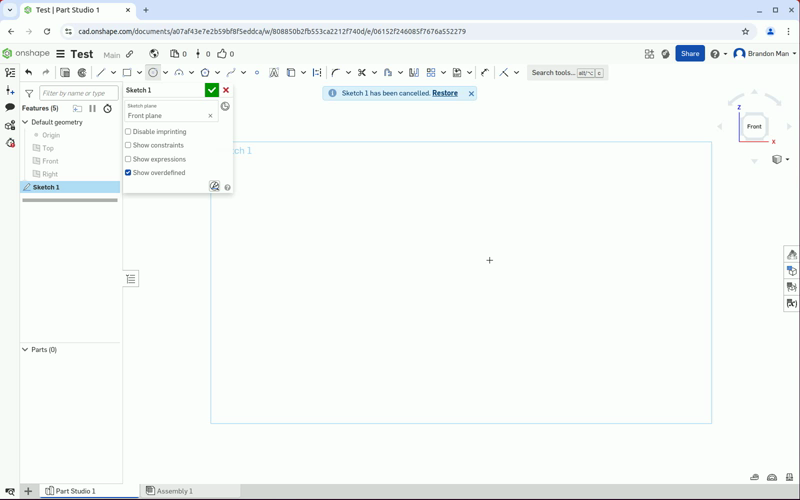
click(489, 259)
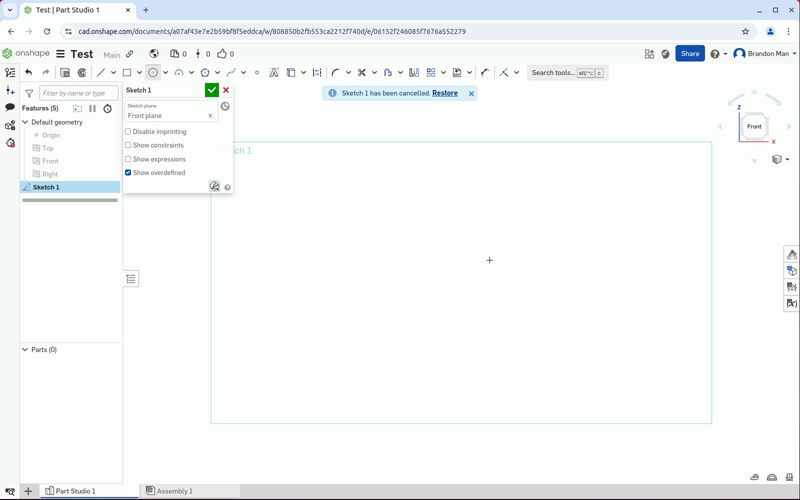
key_up(shift)
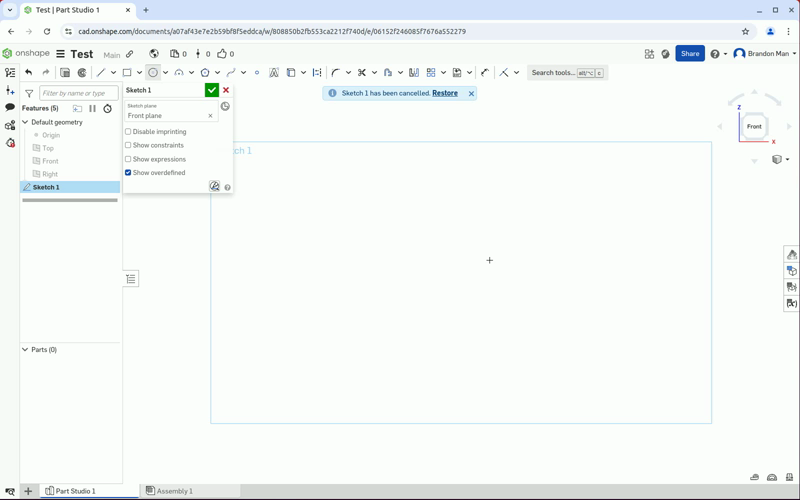
mouse_move(499, 259)
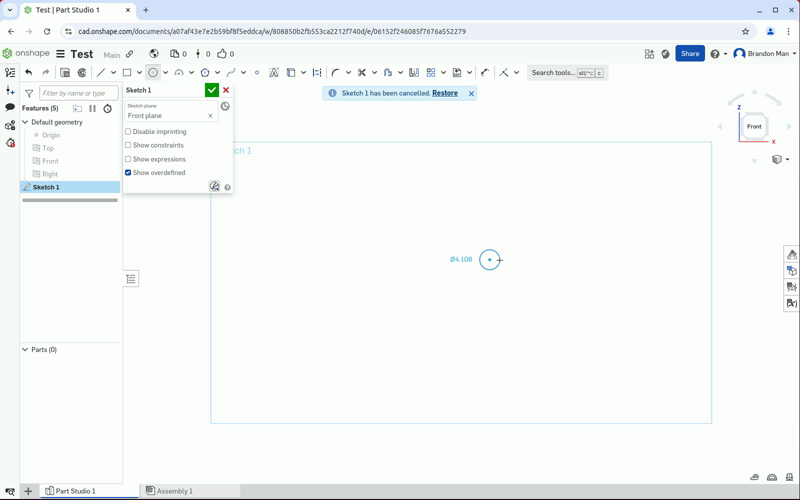
click(499, 259)
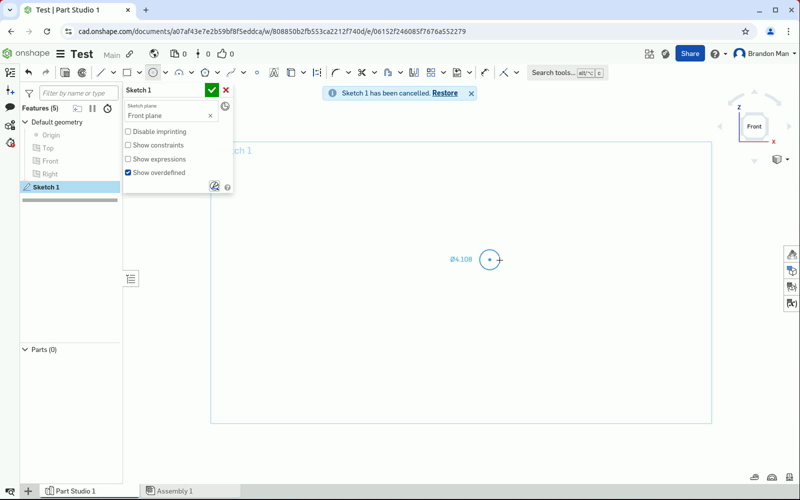
key(esc)
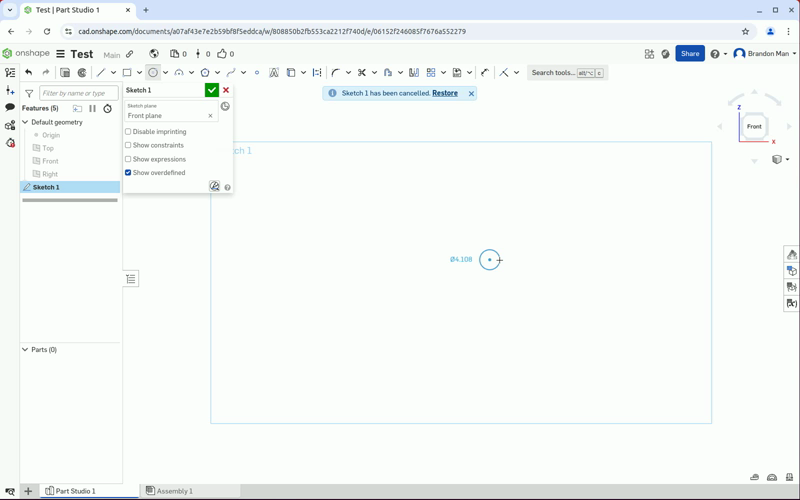
mouse_move(494, 267)
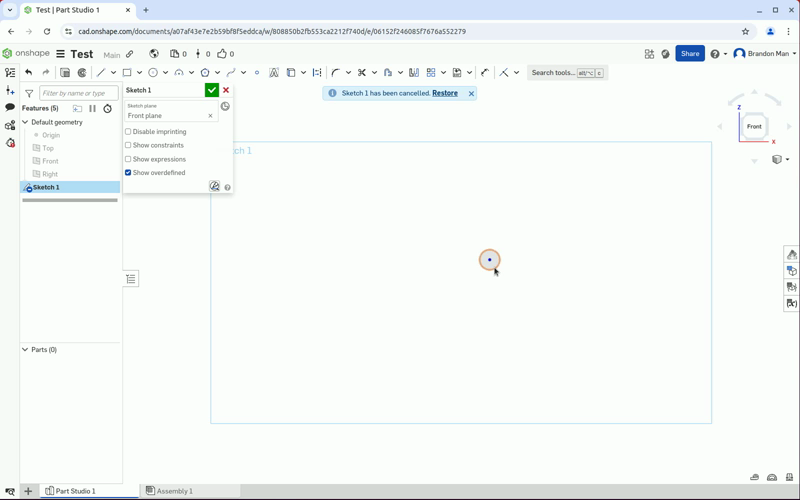
scroll(6)
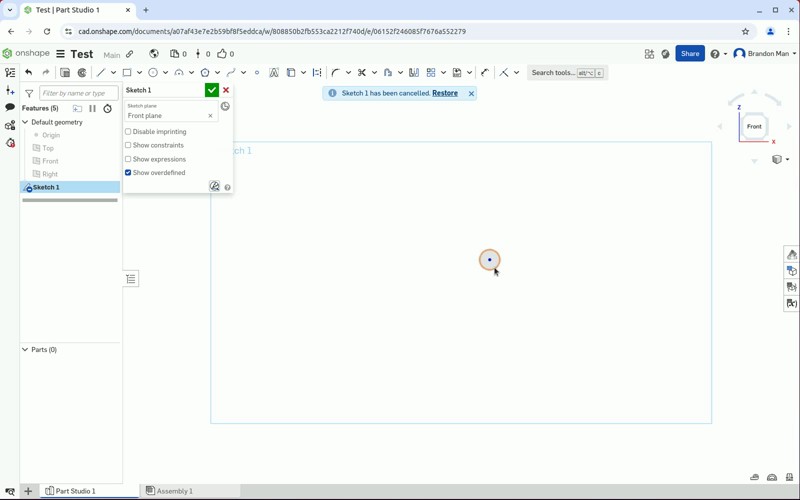
scroll(6)
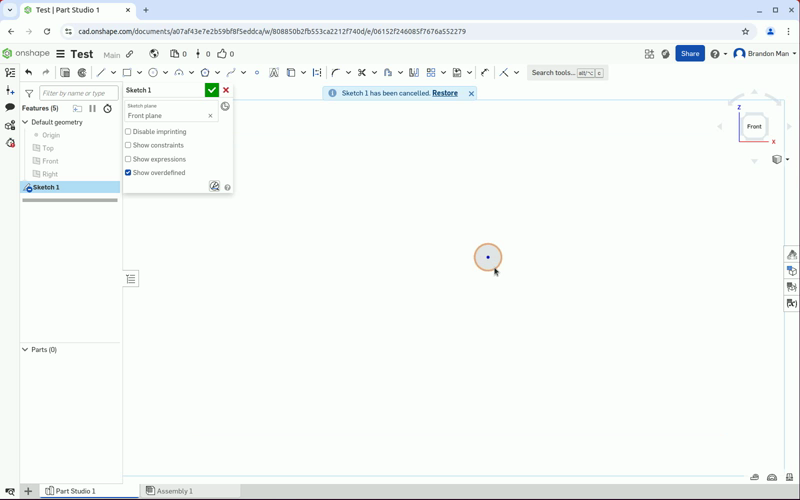
scroll(6)
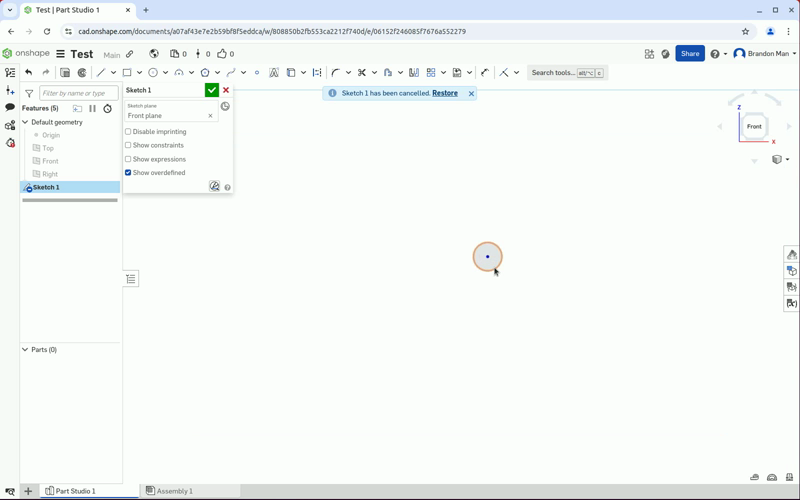
scroll(6)
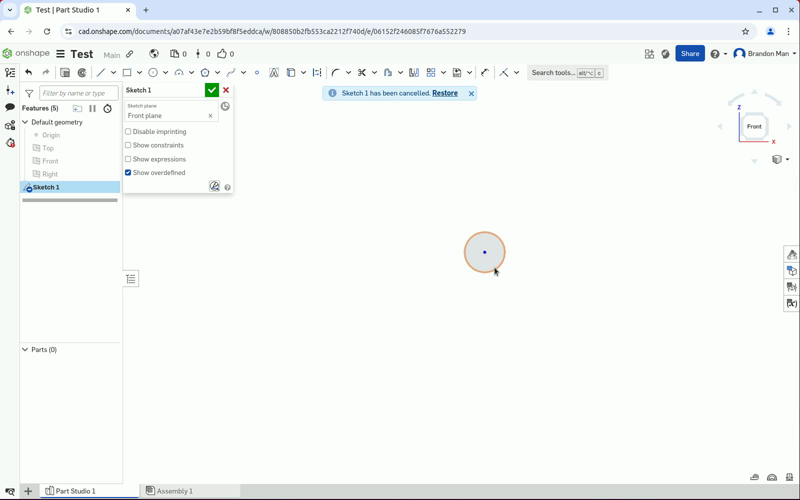
scroll(6)
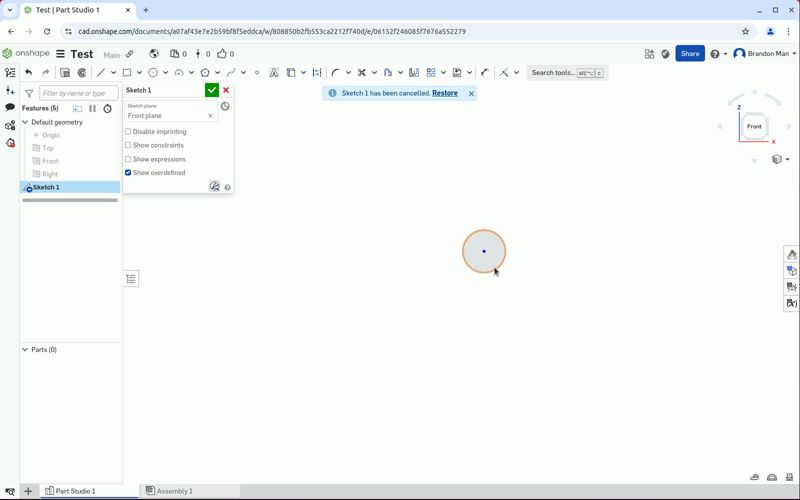
scroll(6)
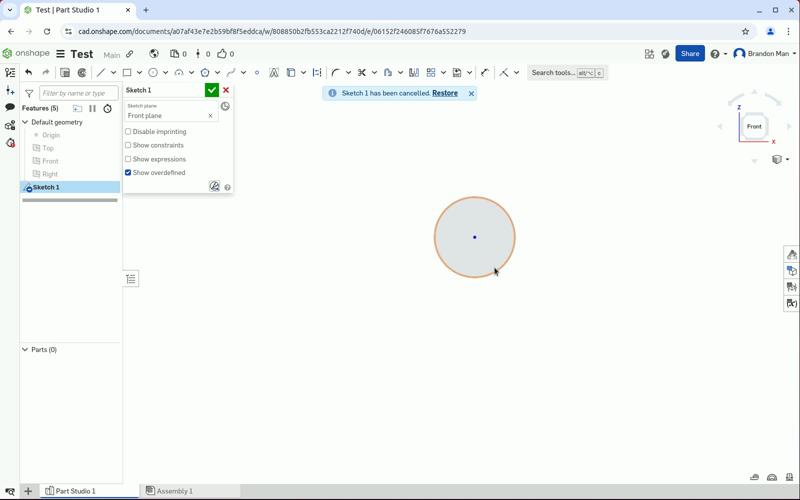
scroll(6)
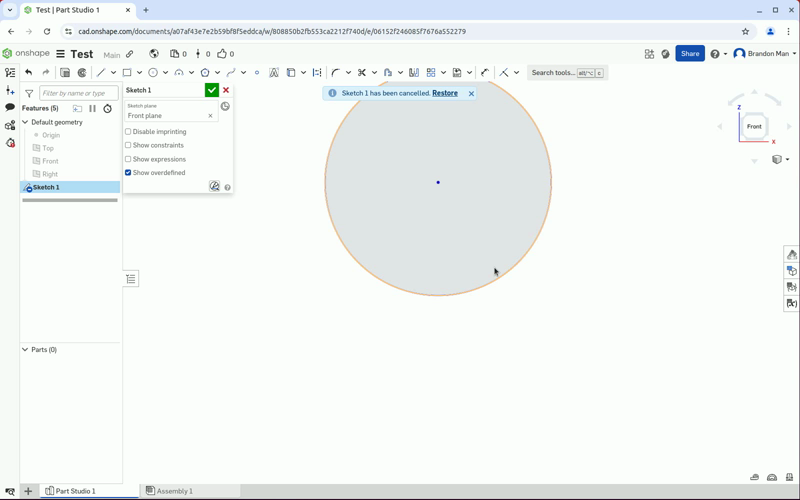
click(494, 267)
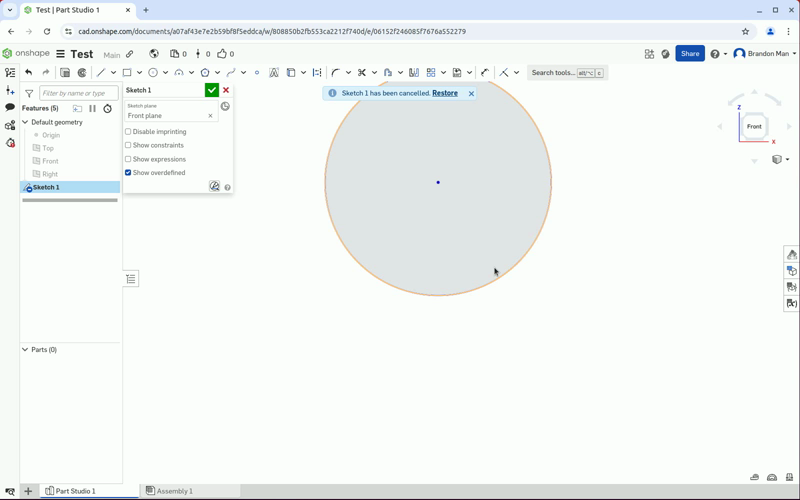
scroll(-6)
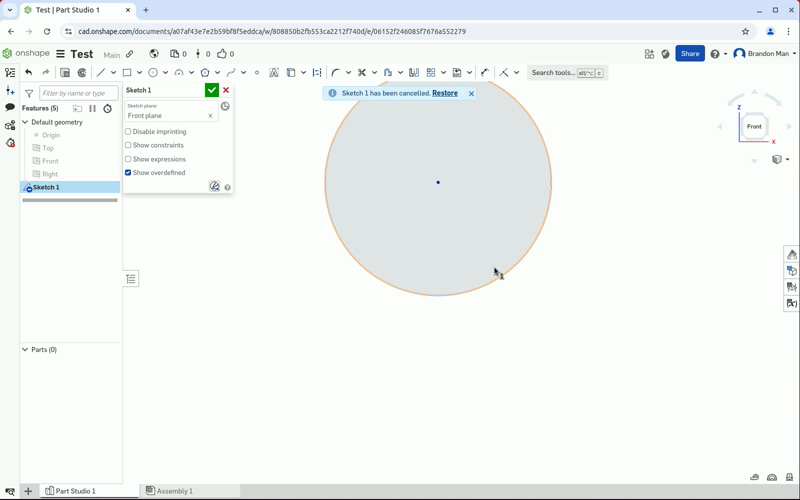
scroll(-6)
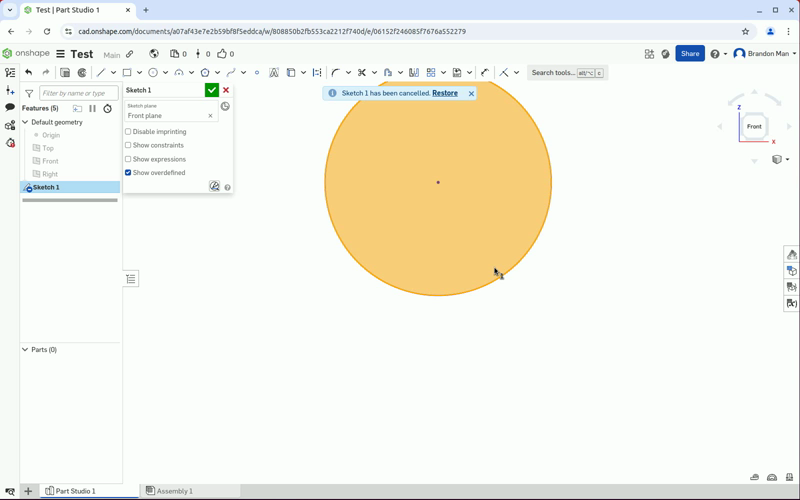
scroll(-6)
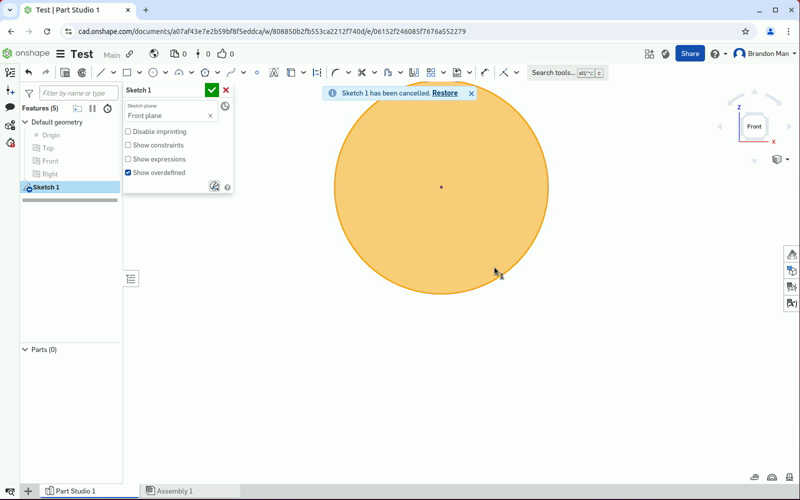
scroll(-6)
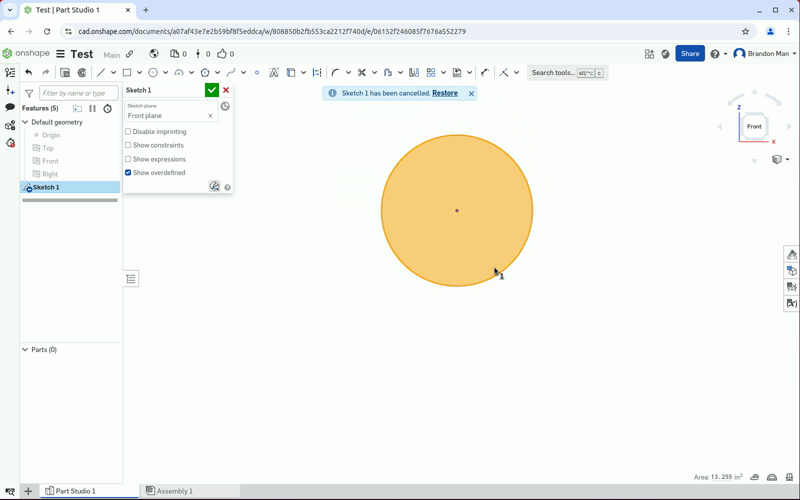
scroll(-6)
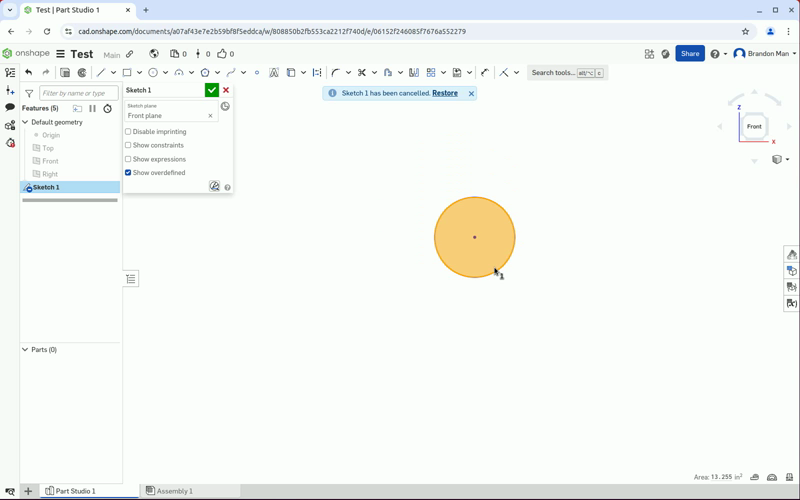
scroll(-6)
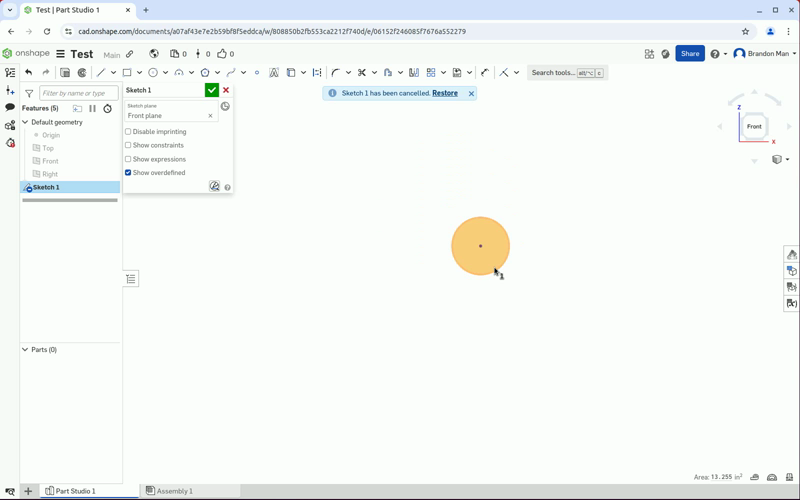
scroll(-6)
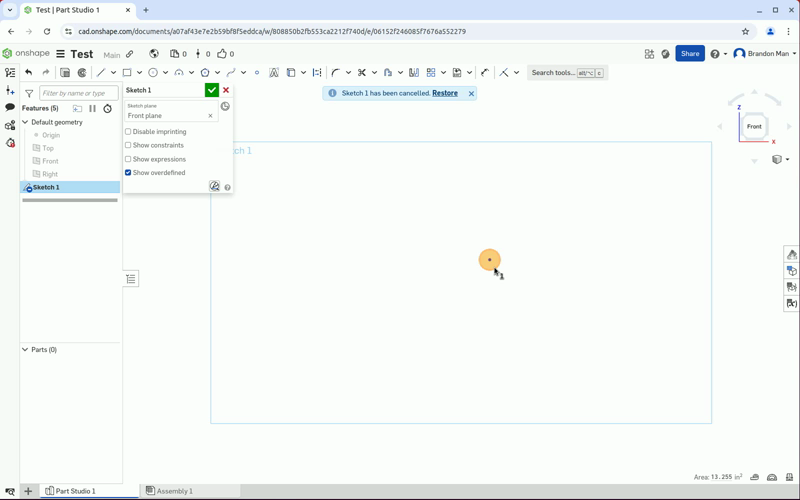
mouse_move(73, 352)
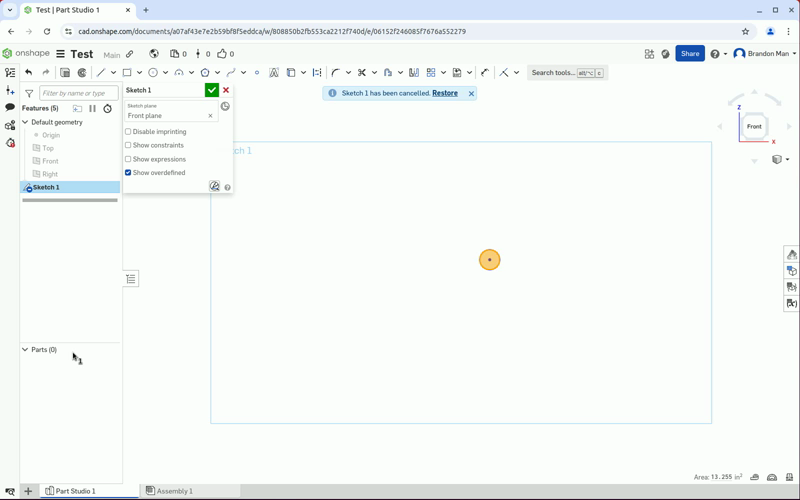
key(shift+y)
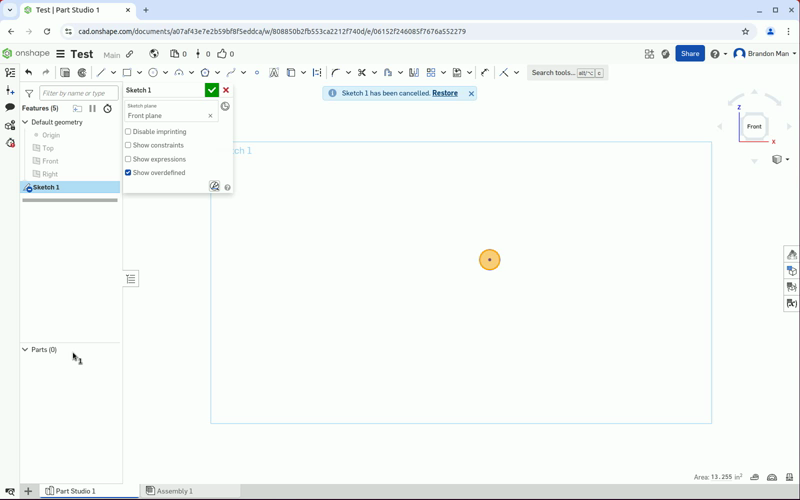
key(shift+e)
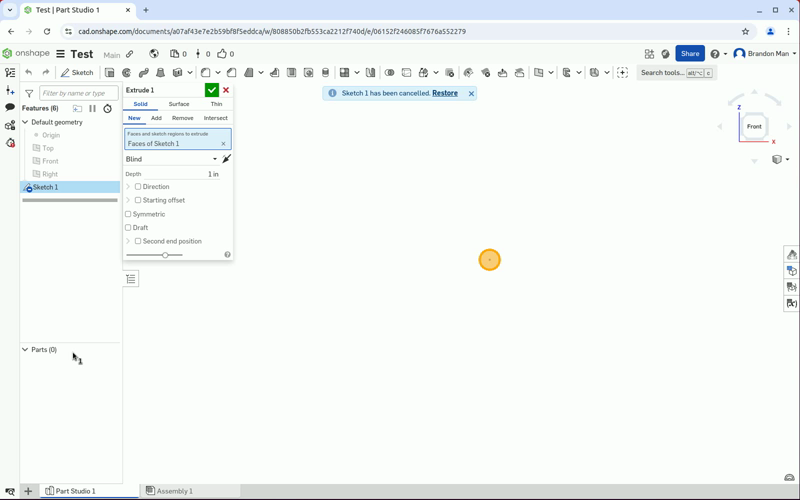
mouse_move(143, 106)
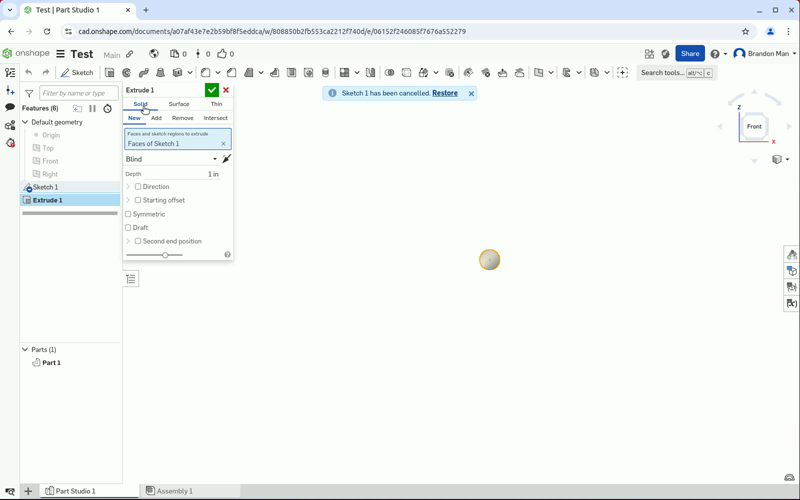
click(143, 106)
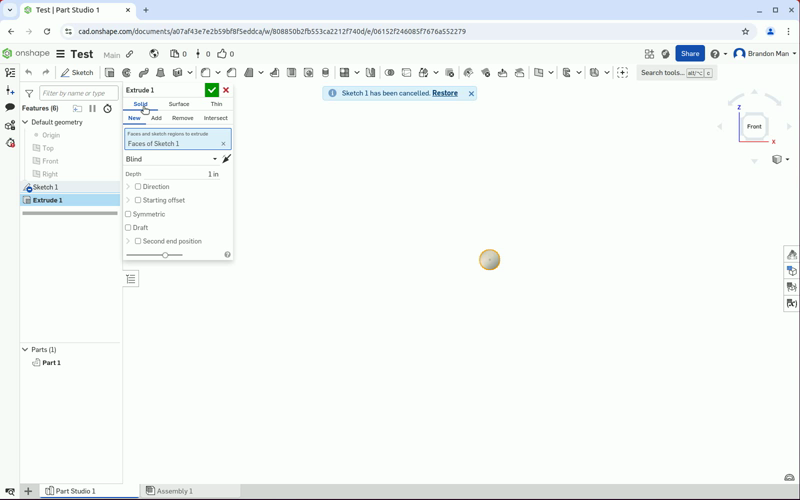
mouse_move(137, 120)
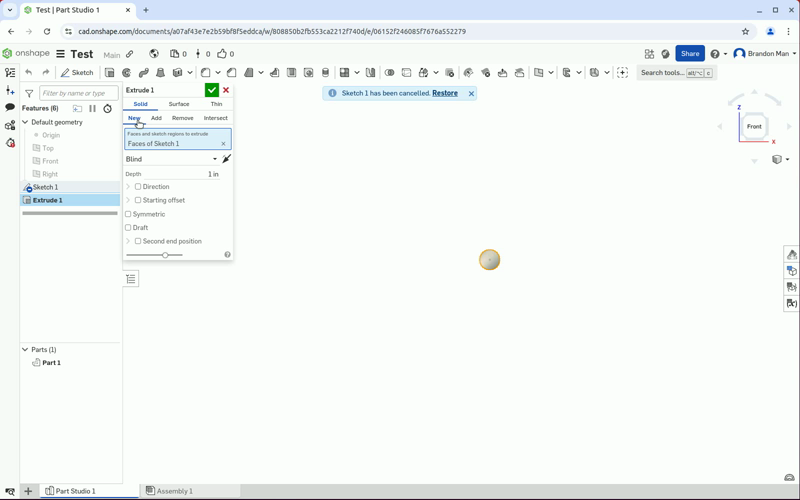
click(137, 120)
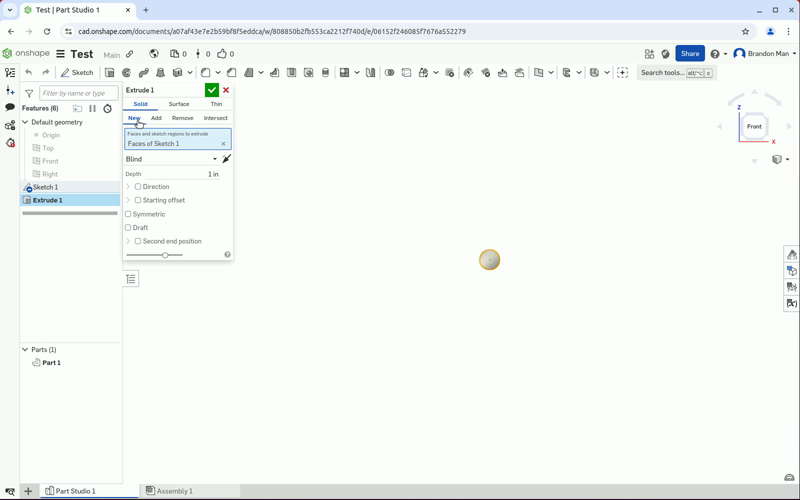
key(tab, 4)
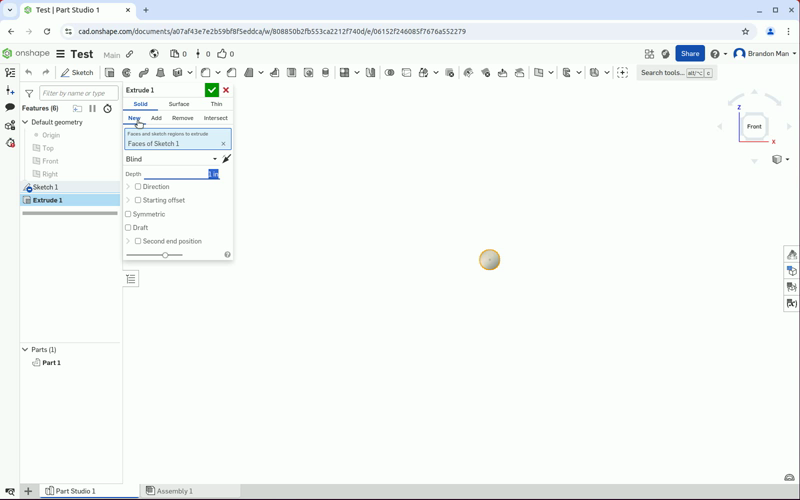
text(1.926)
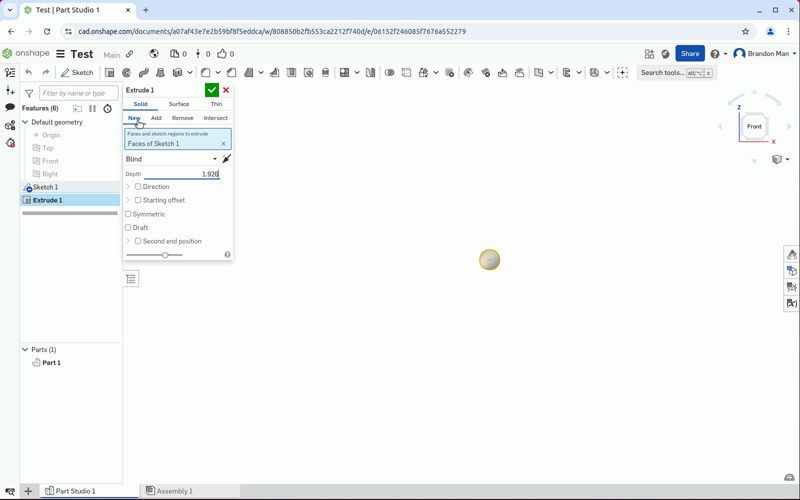
key(enter)
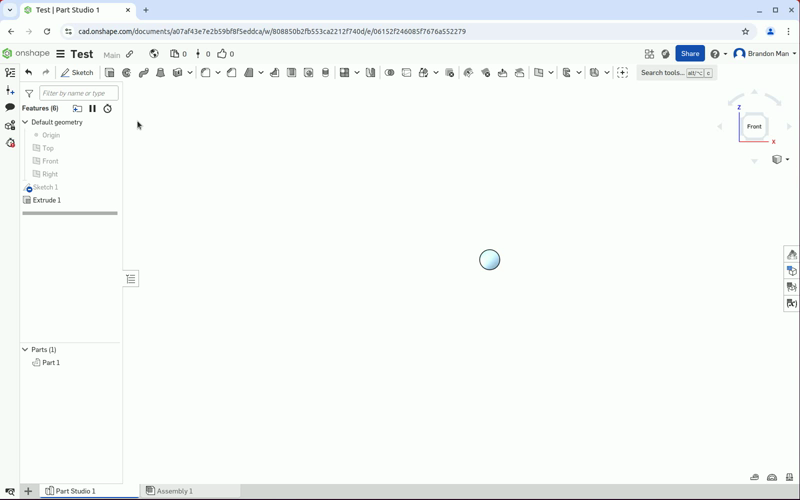
key(shift+h)
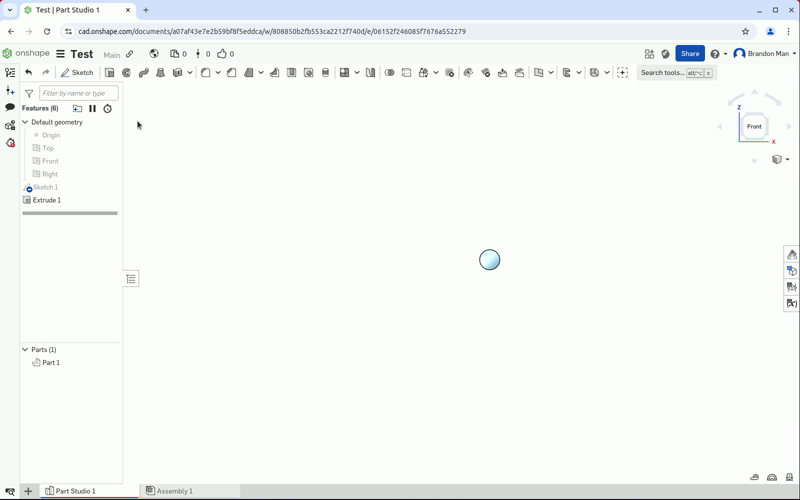
key(shift+h)
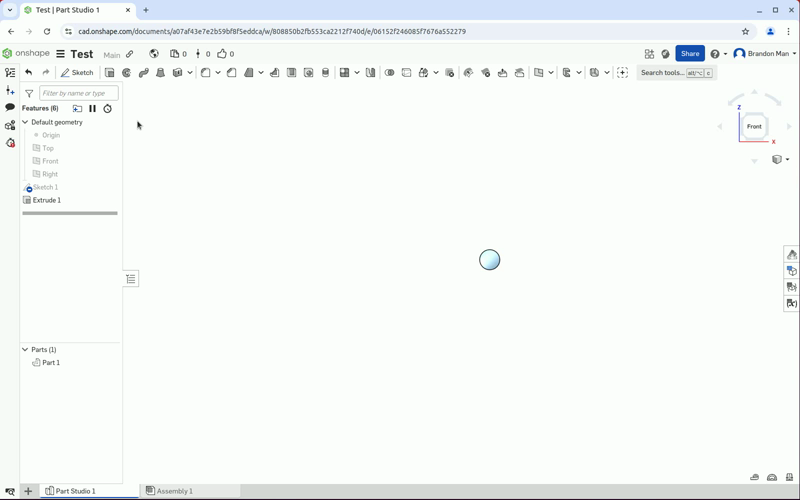
mouse_move(73, 189)
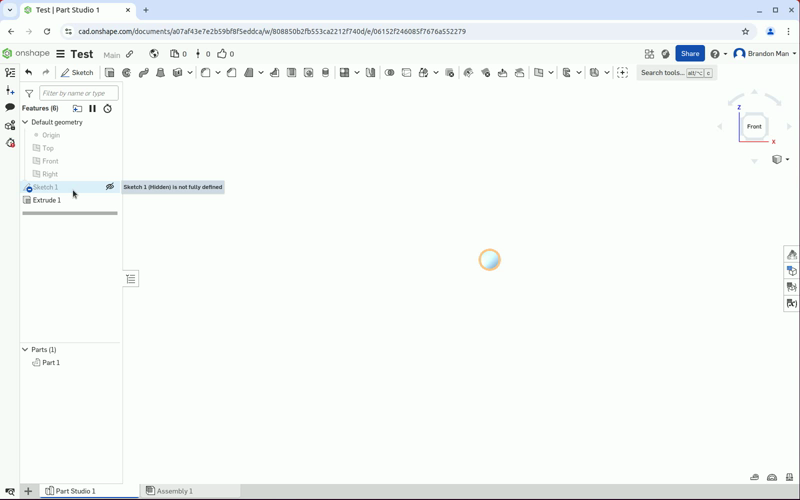
click(73, 189)
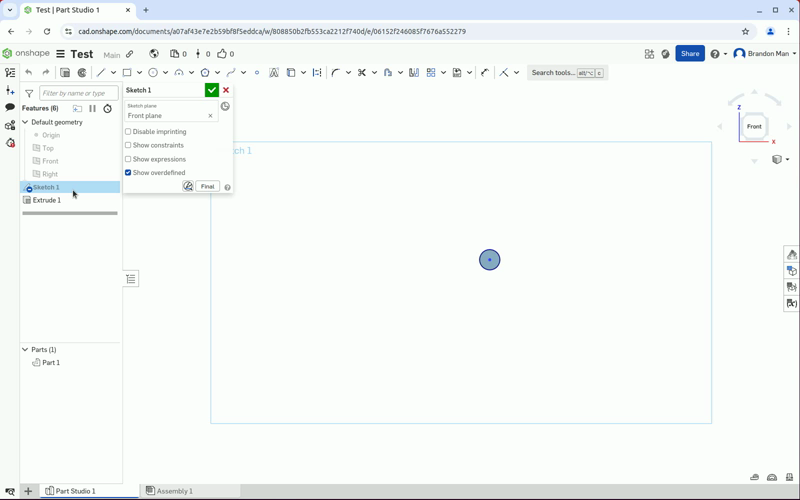
mouse_move(229, 92)
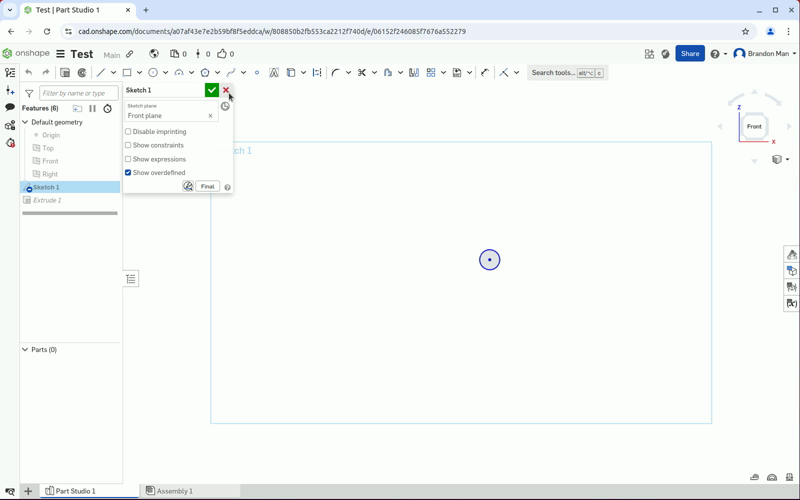
click(229, 92)
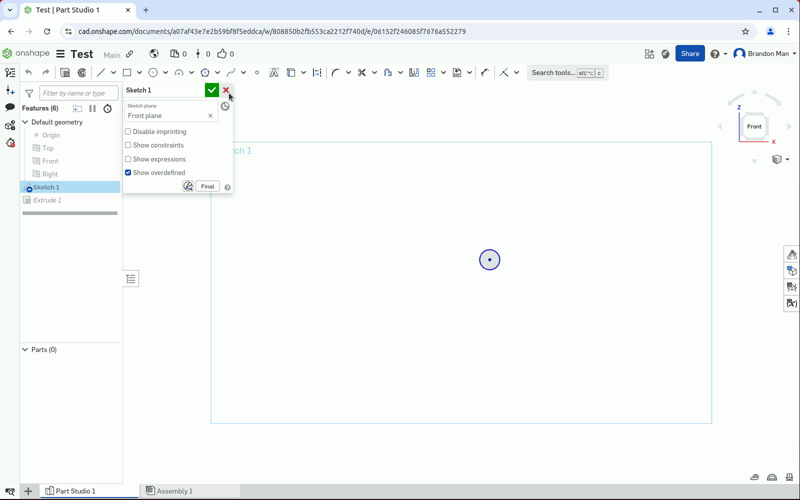
key(shift+s)
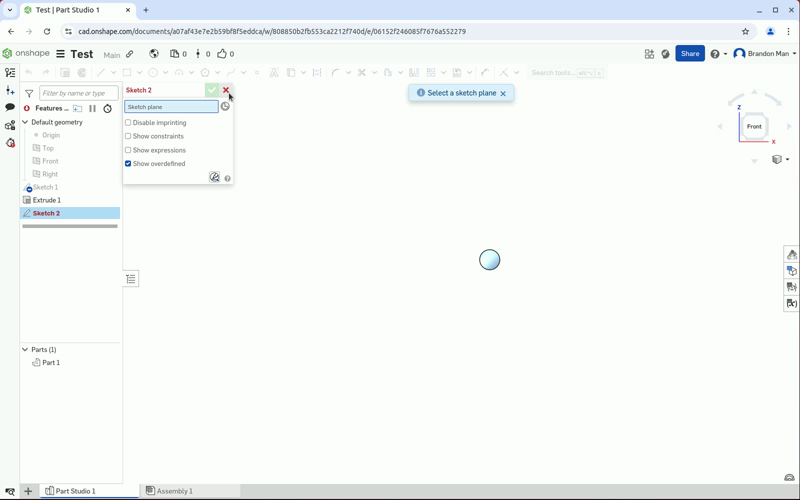
mouse_move(73, 163)
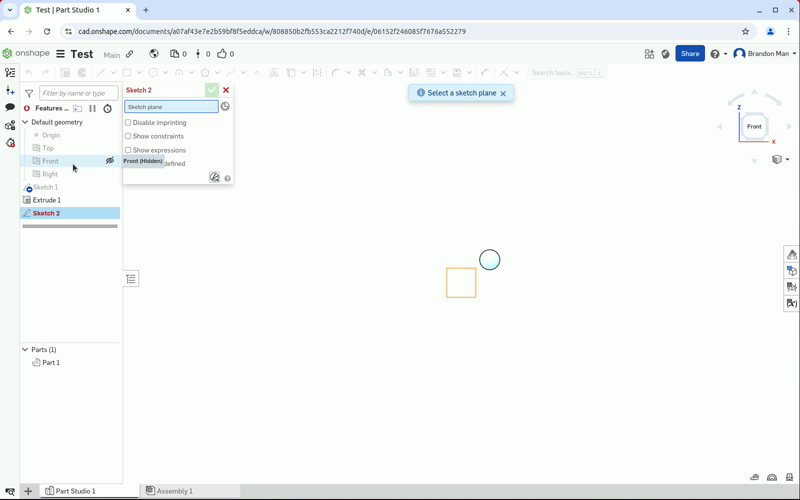
click(73, 163)
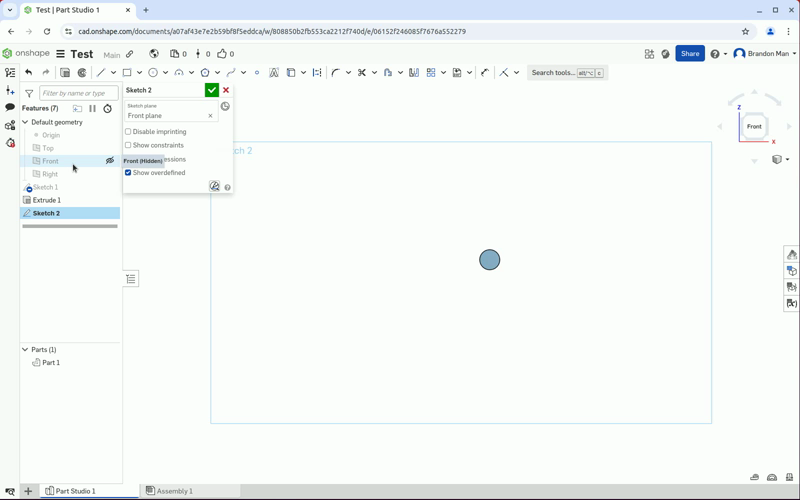
mouse_move(73, 352)
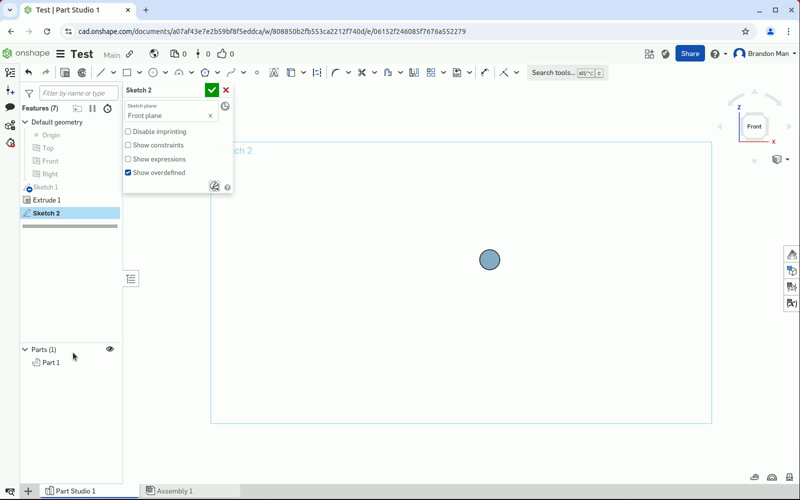
key(y)
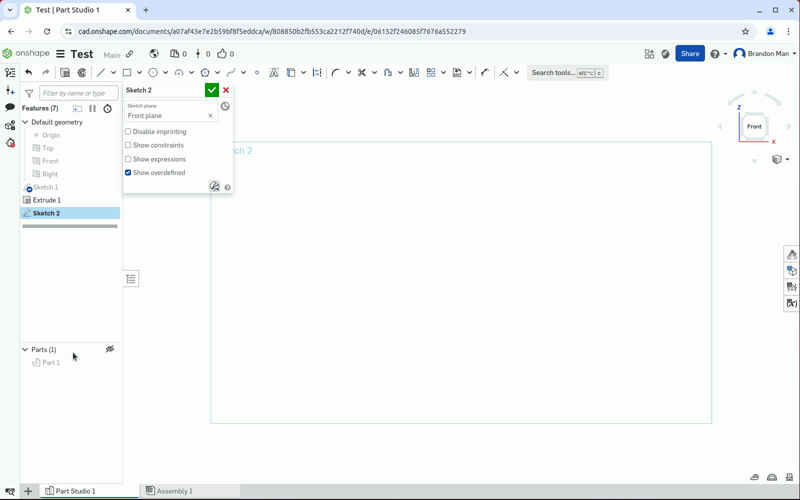
key(l)
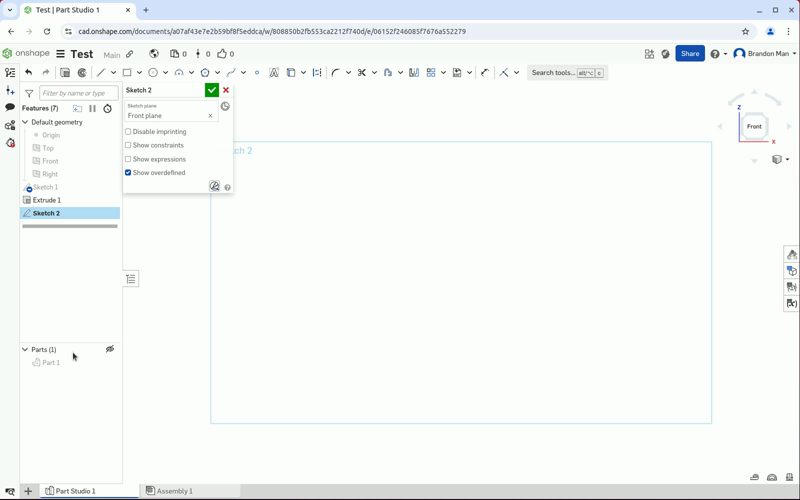
key_down(shift)
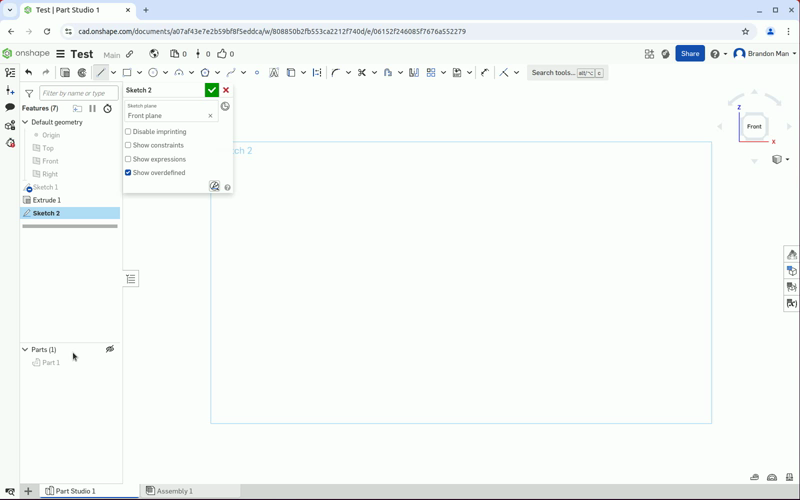
mouse_move(460, 282)
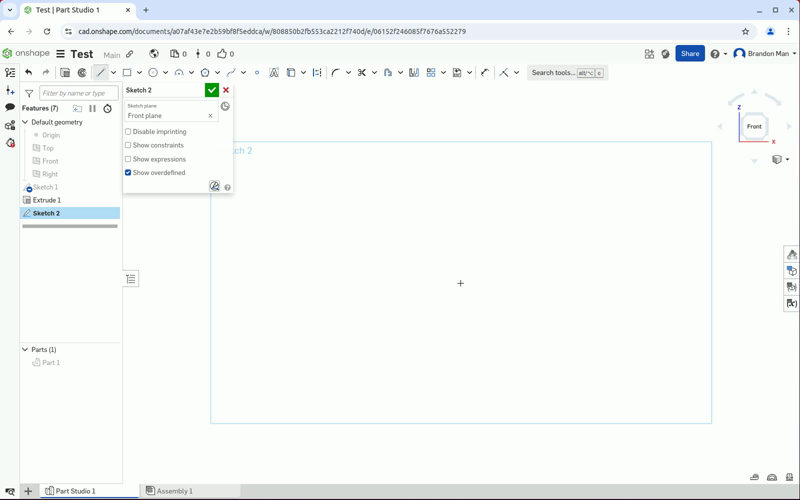
click(460, 282)
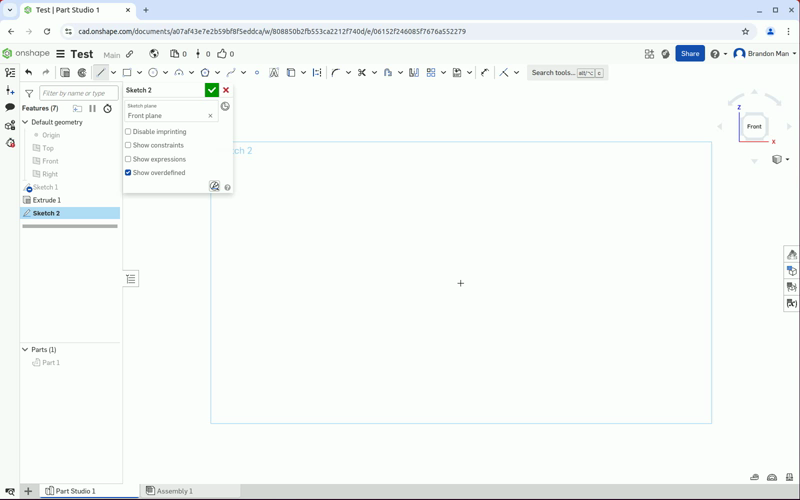
key_up(shift)
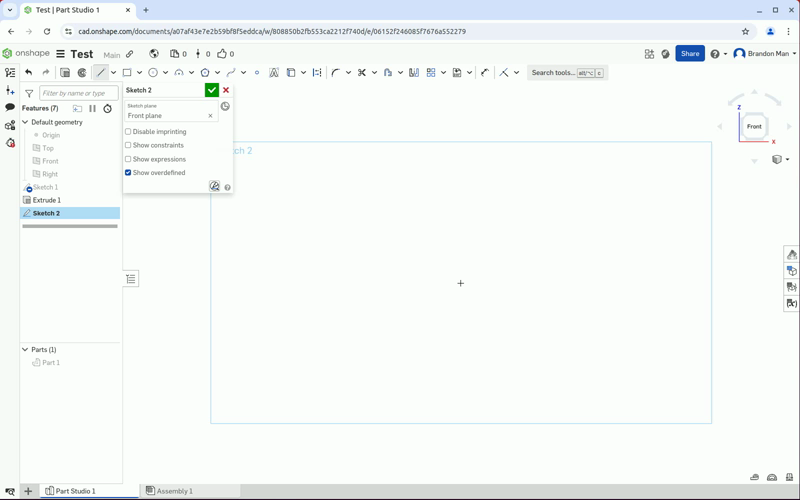
key_down(shift)
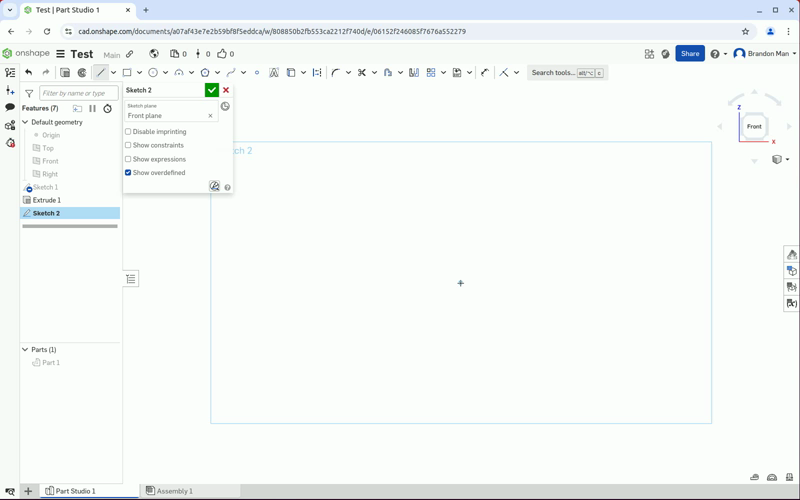
mouse_move(573, 282)
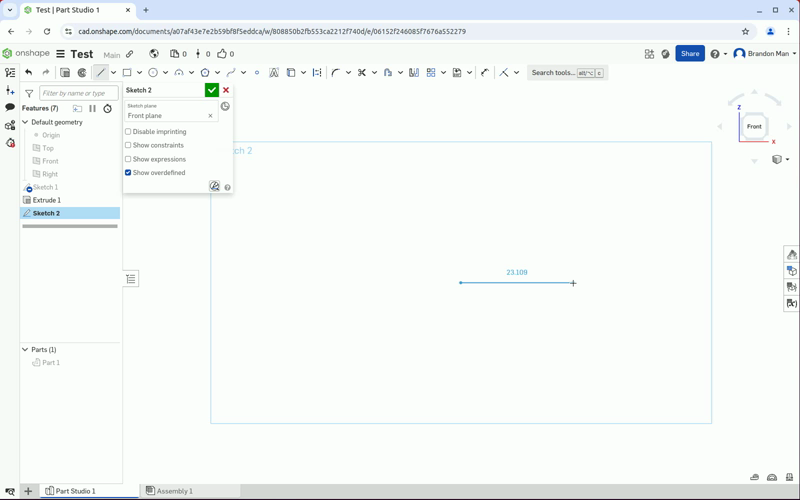
click(573, 282)
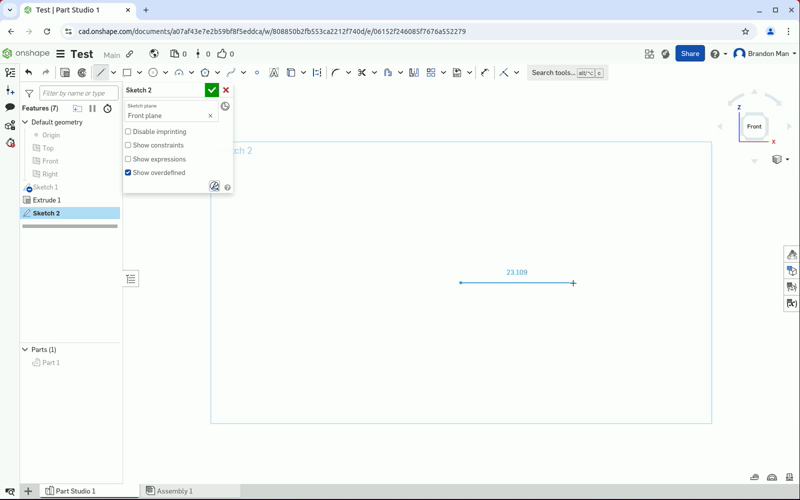
key_up(shift)
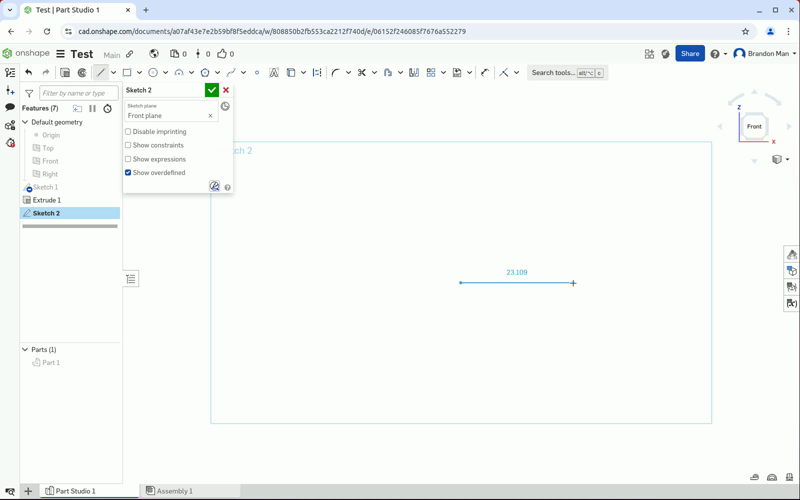
key_down(shift)
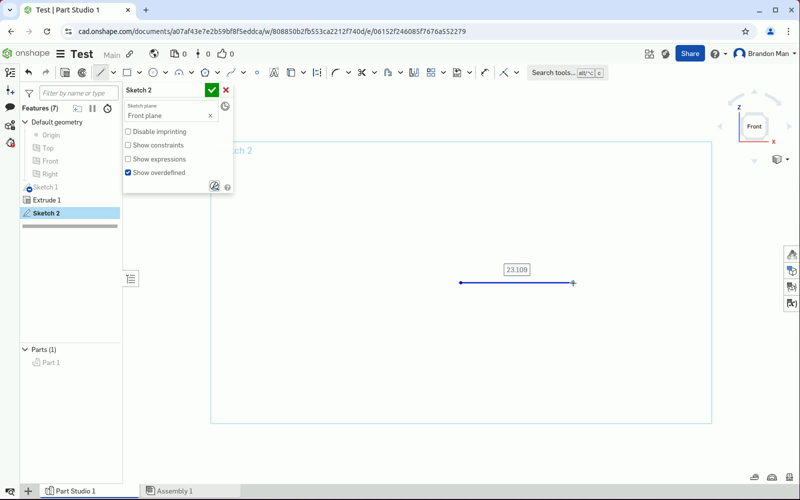
mouse_move(589, 282)
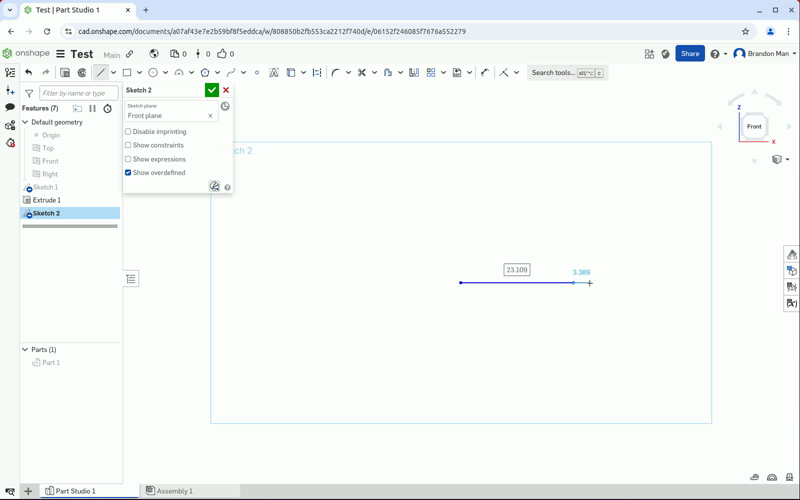
mouse_move(549, 259)
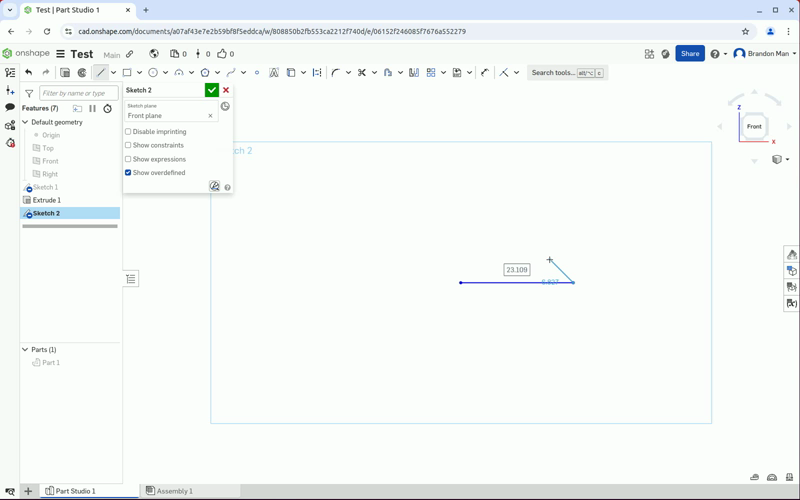
click(549, 259)
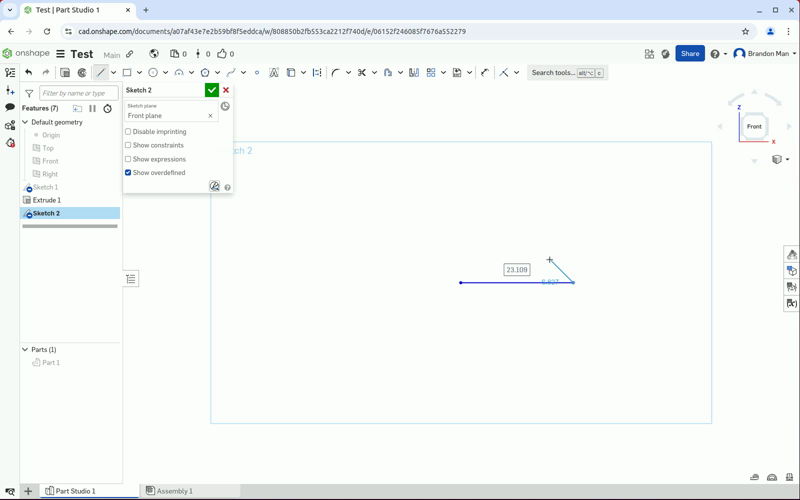
key_up(shift)
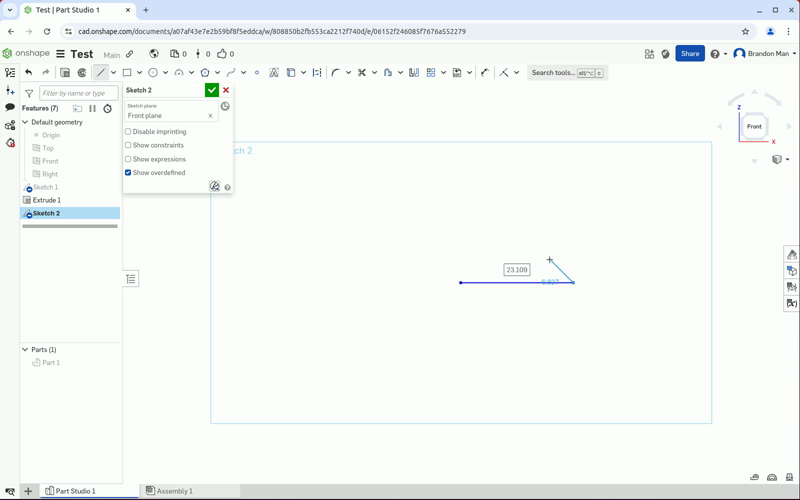
key_down(shift)
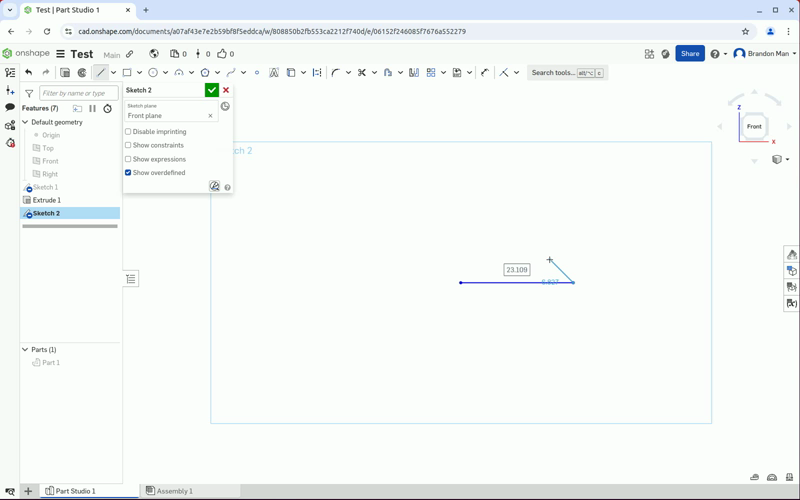
mouse_move(579, 259)
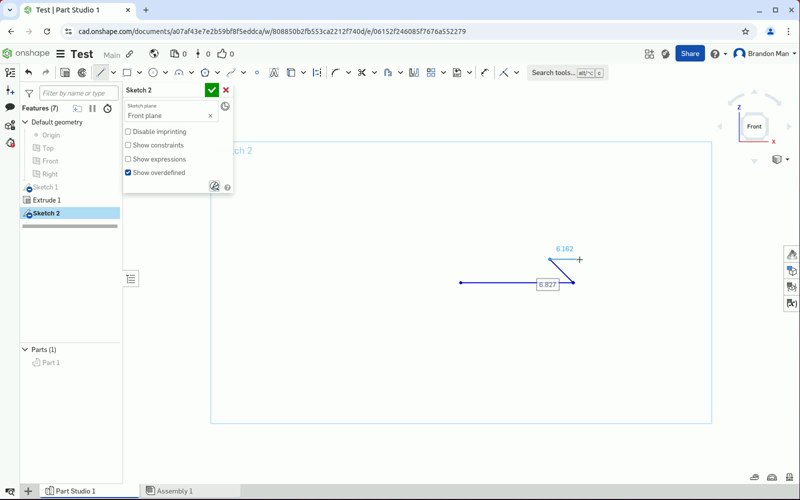
mouse_move(508, 259)
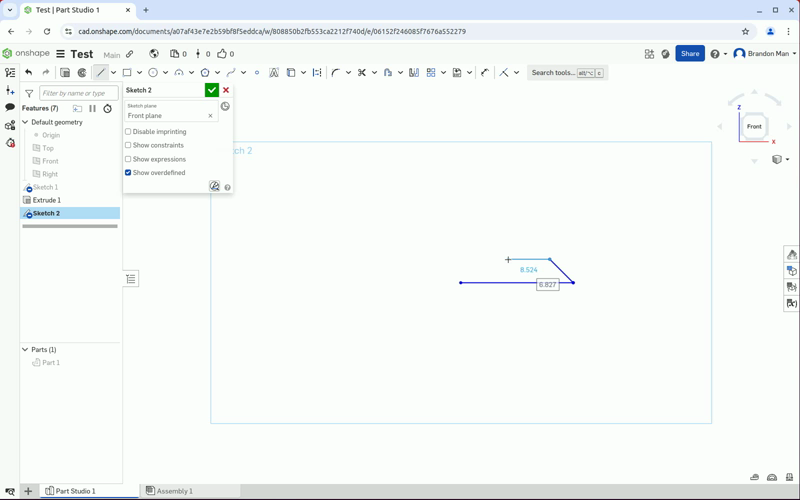
click(508, 259)
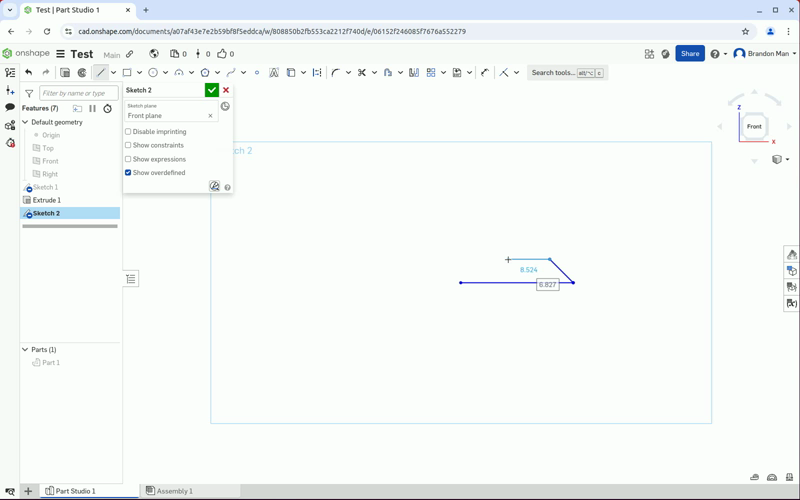
key_up(shift)
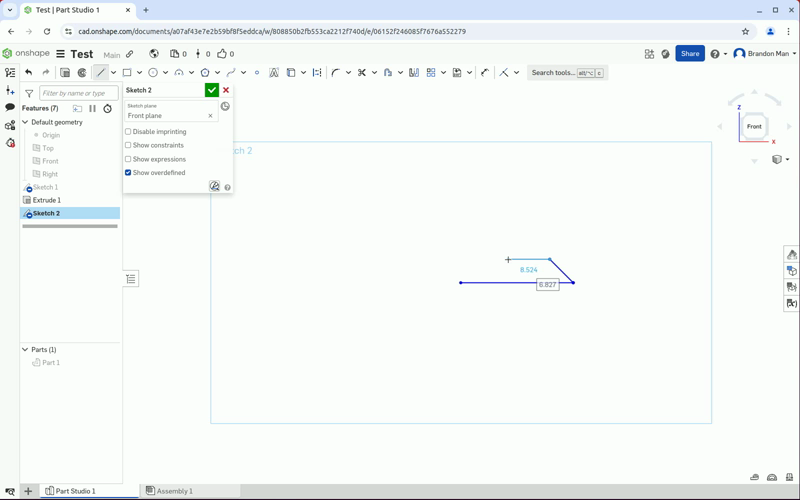
key(esc)
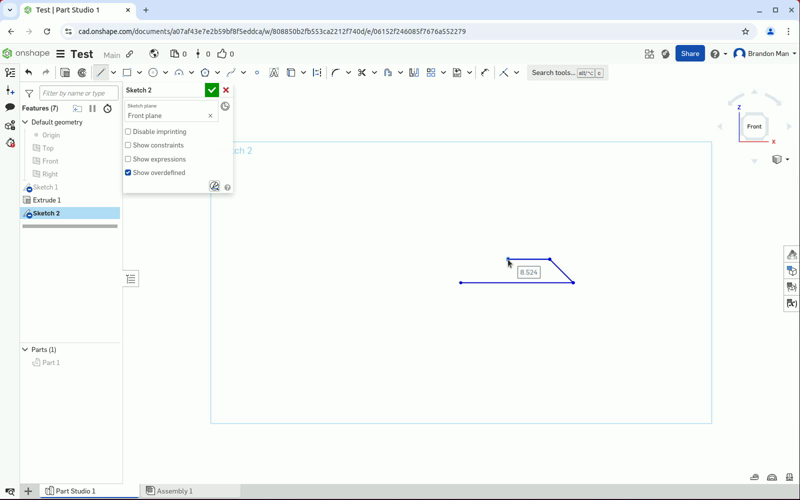
key(a)
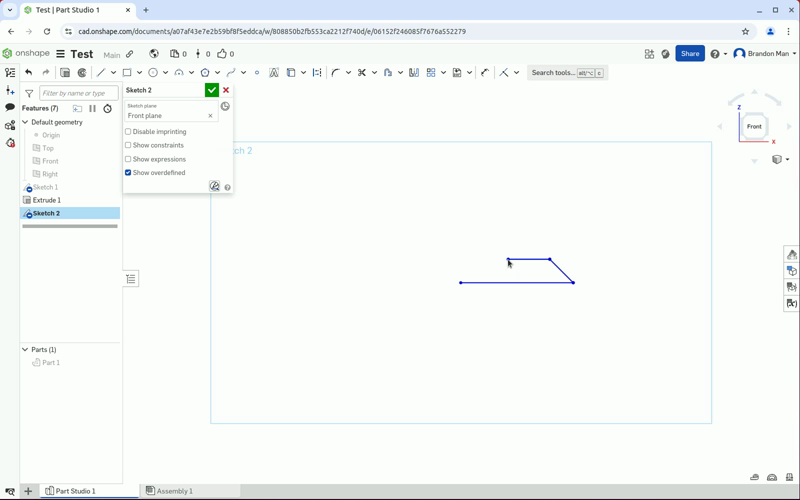
mouse_move(508, 259)
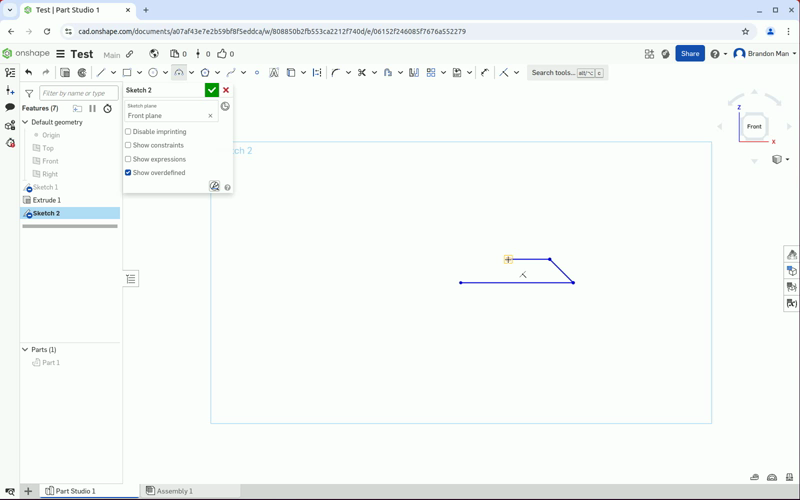
click(508, 259)
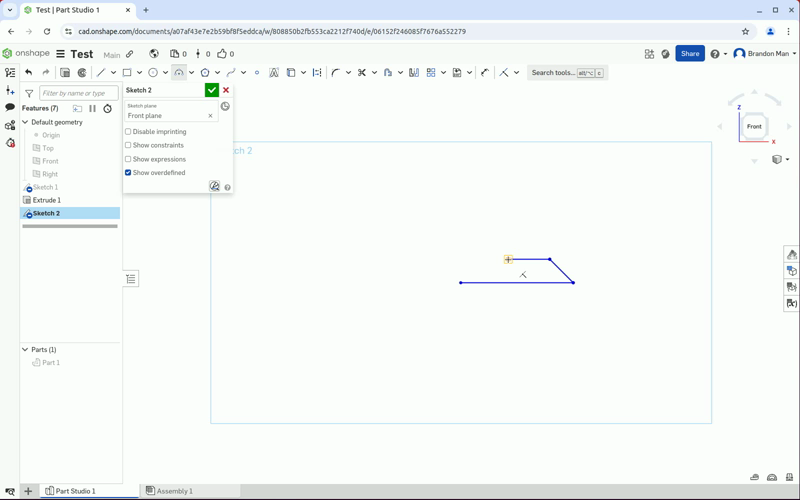
key_down(shift)
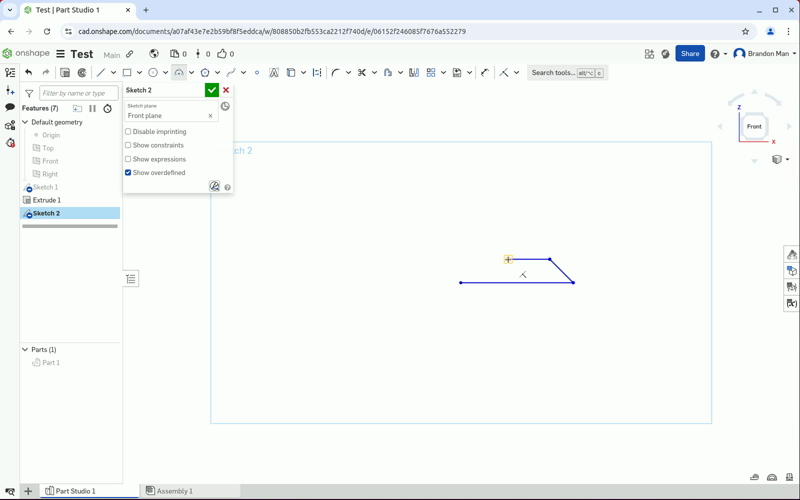
mouse_move(470, 259)
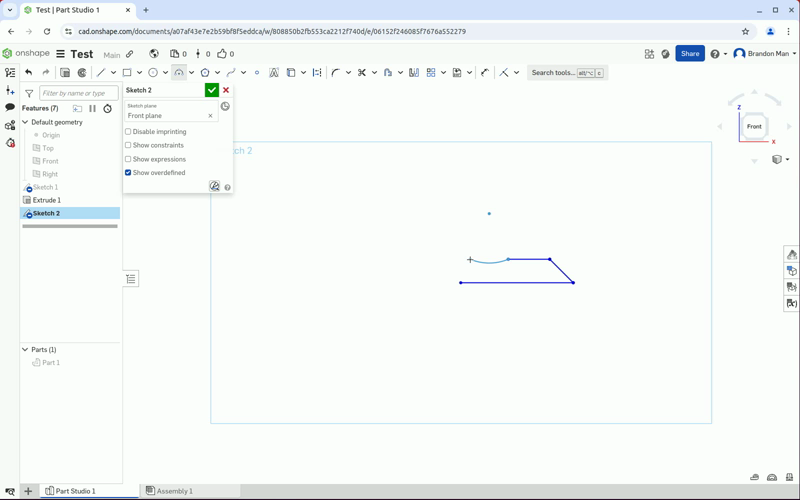
click(470, 259)
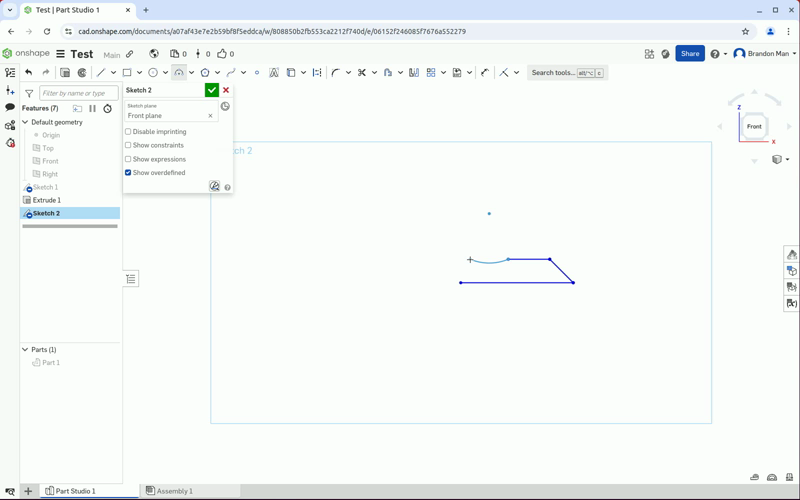
mouse_move(489, 240)
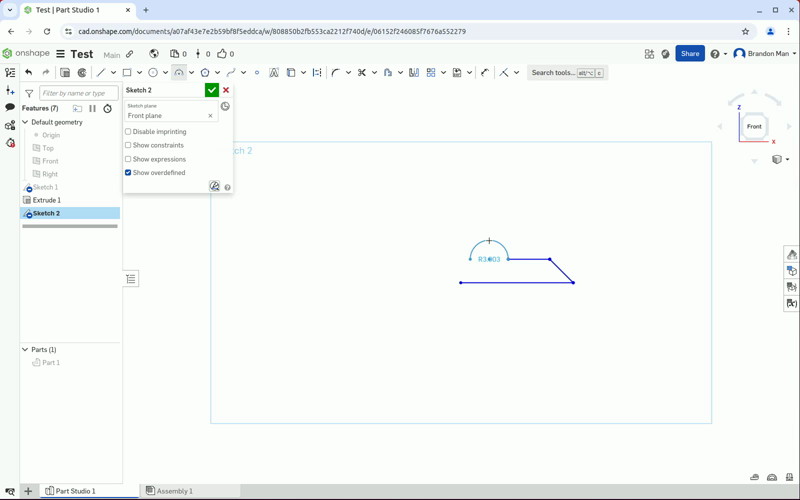
click(489, 240)
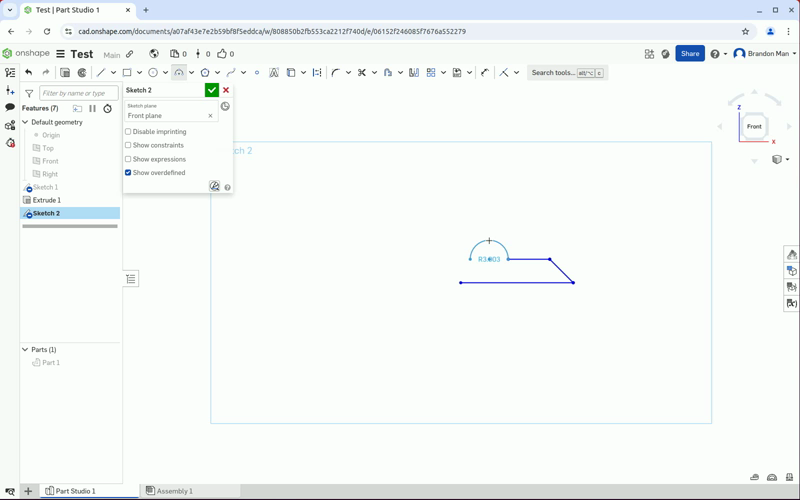
key_up(shift)
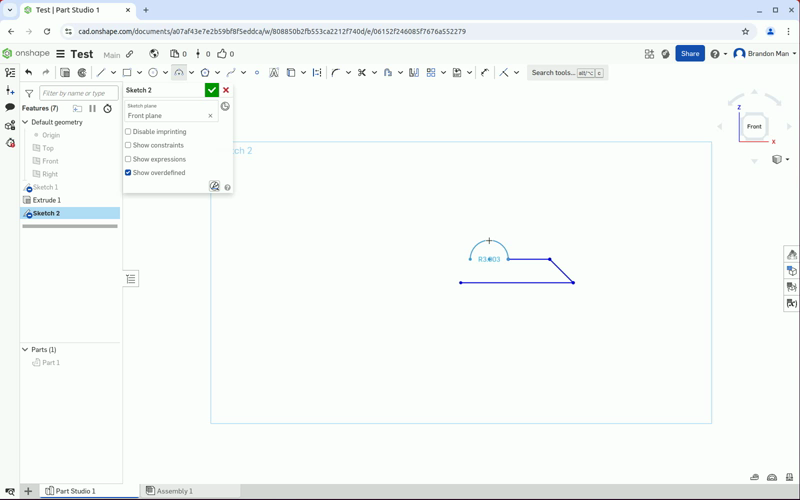
key(esc)
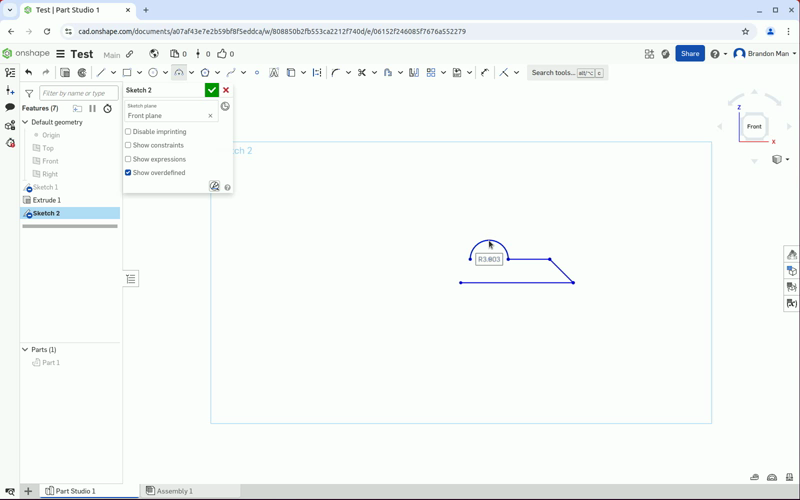
key(l)
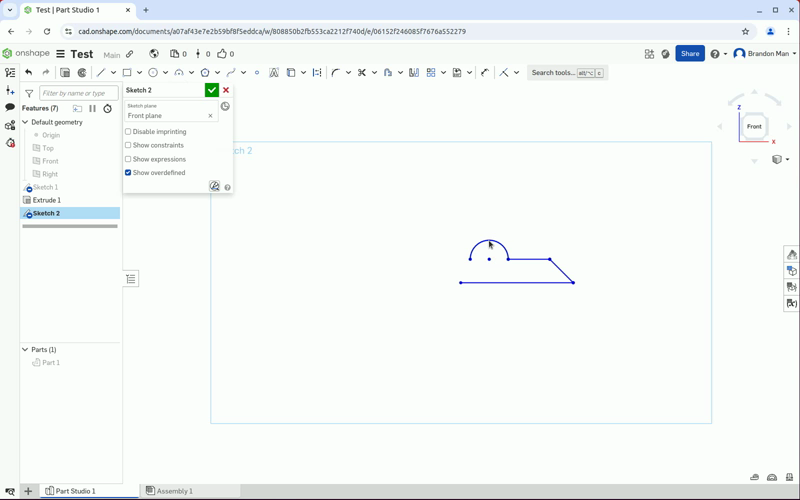
mouse_move(470, 259)
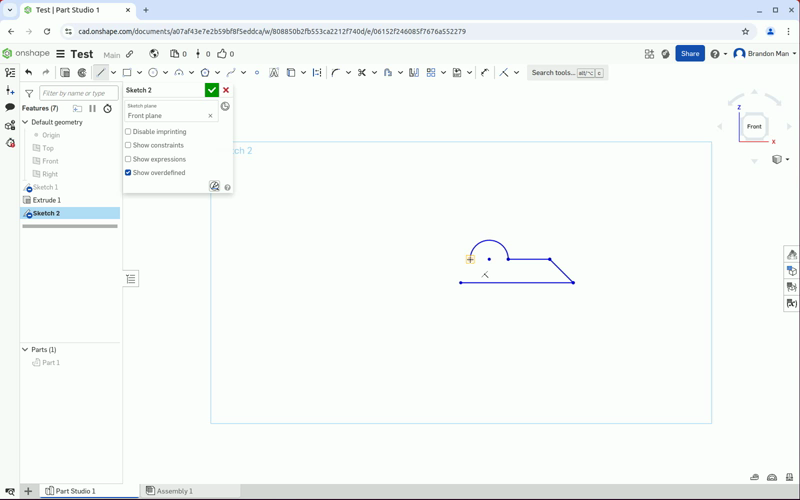
click(470, 259)
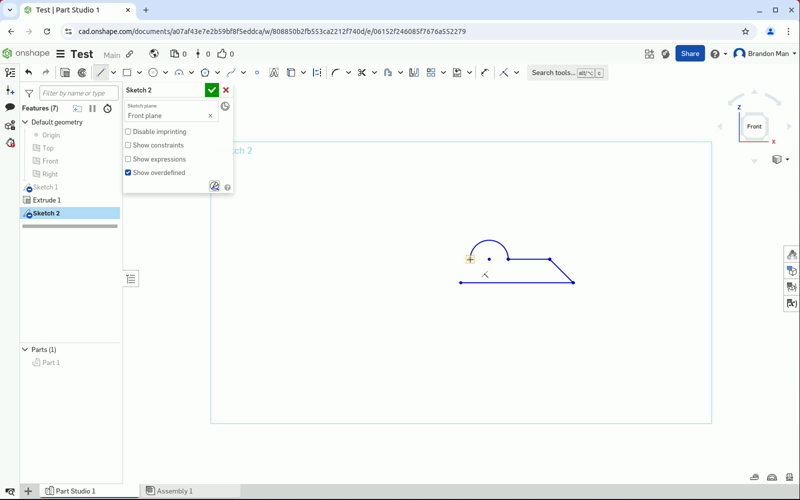
key_down(shift)
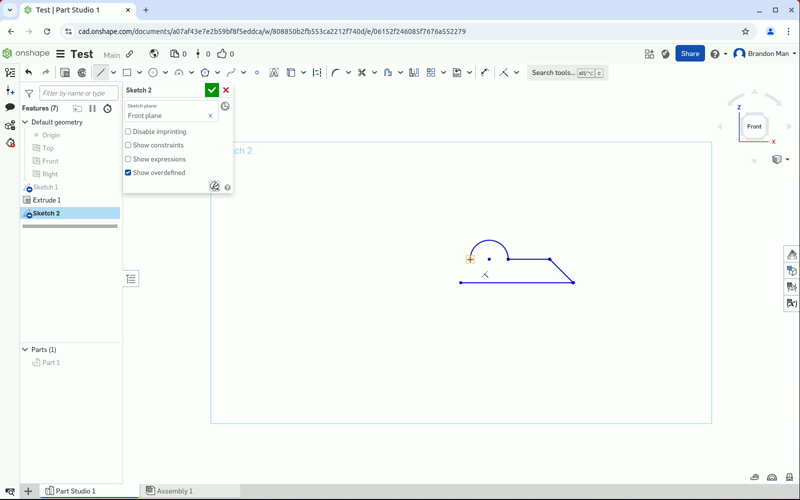
mouse_move(500, 259)
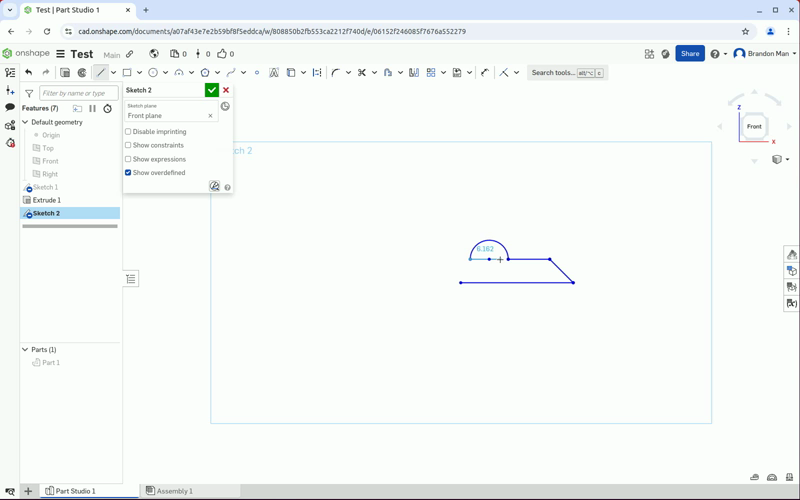
mouse_move(460, 259)
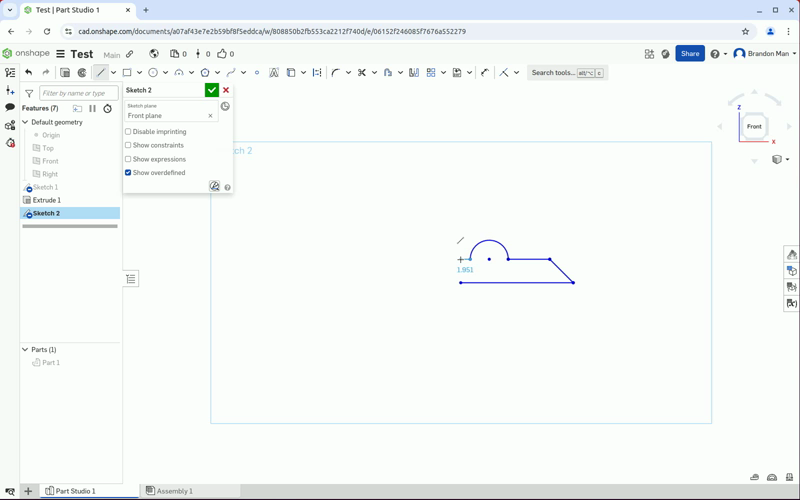
click(460, 259)
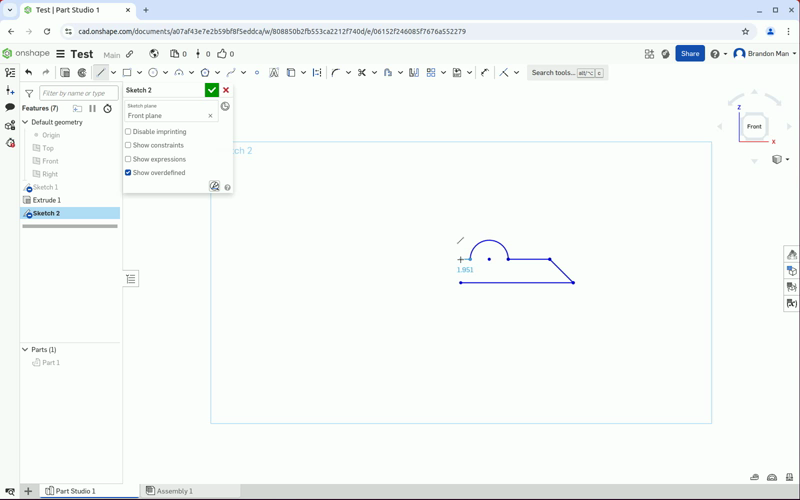
key_up(shift)
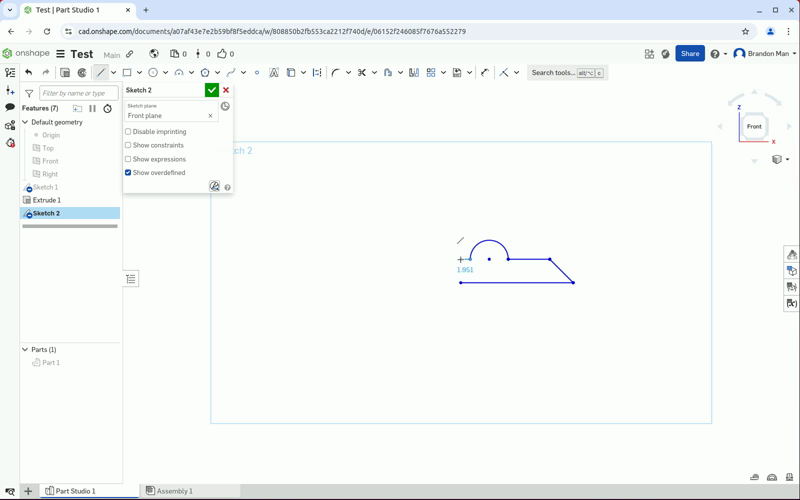
mouse_move(490, 259)
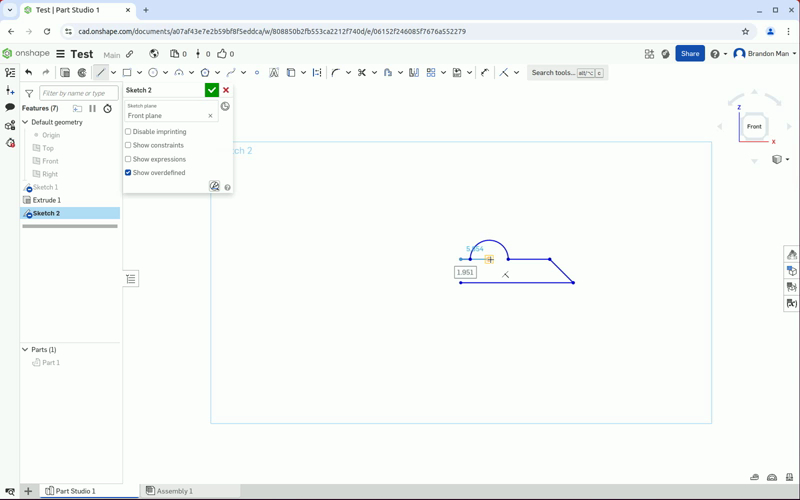
key_down(shift)
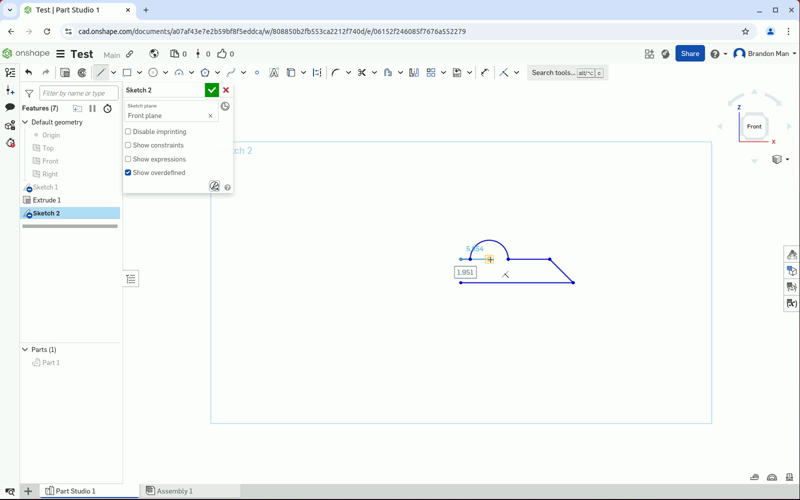
mouse_move(460, 282)
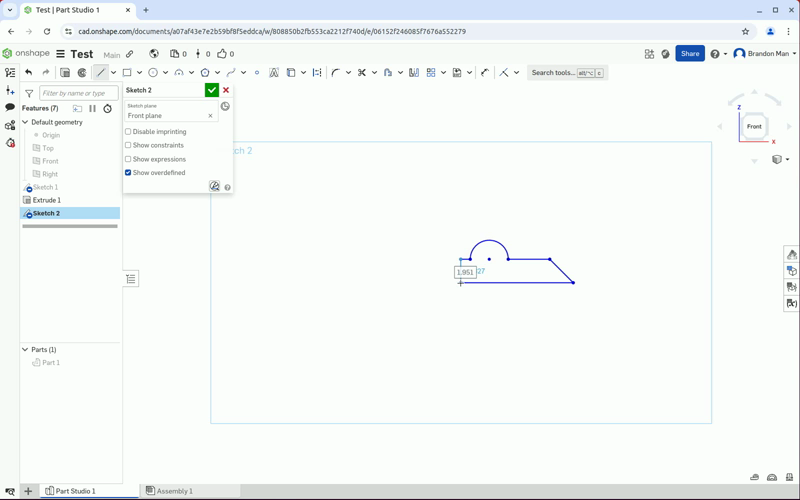
key_up(shift)
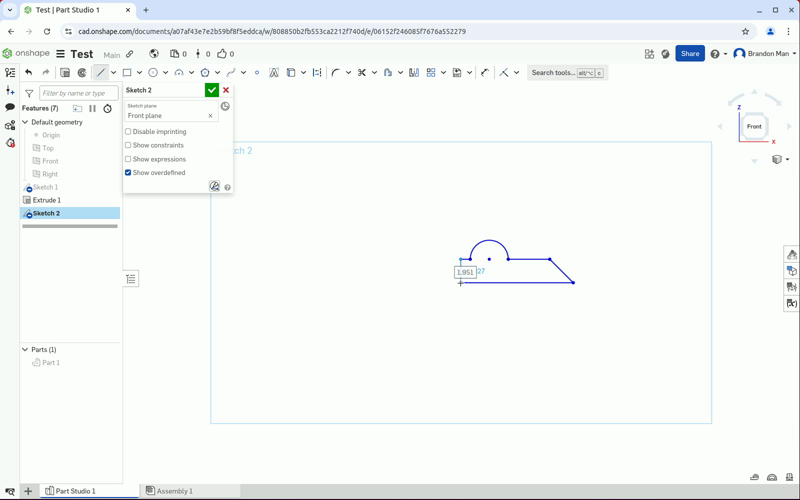
click(460, 282)
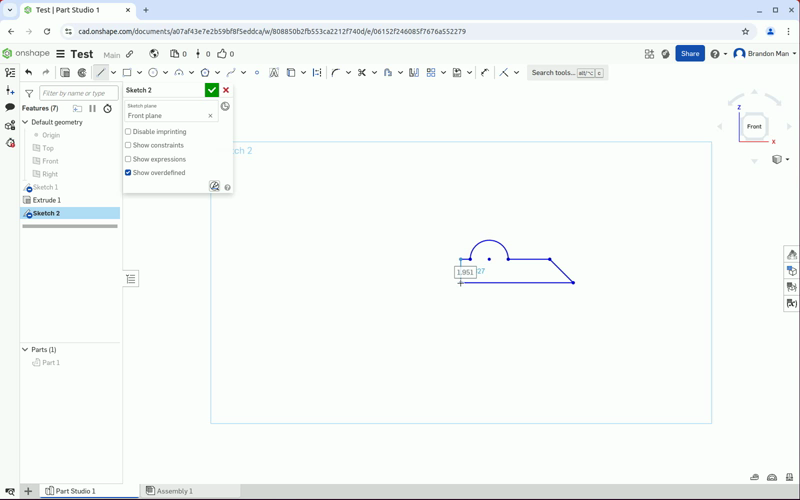
key(esc)
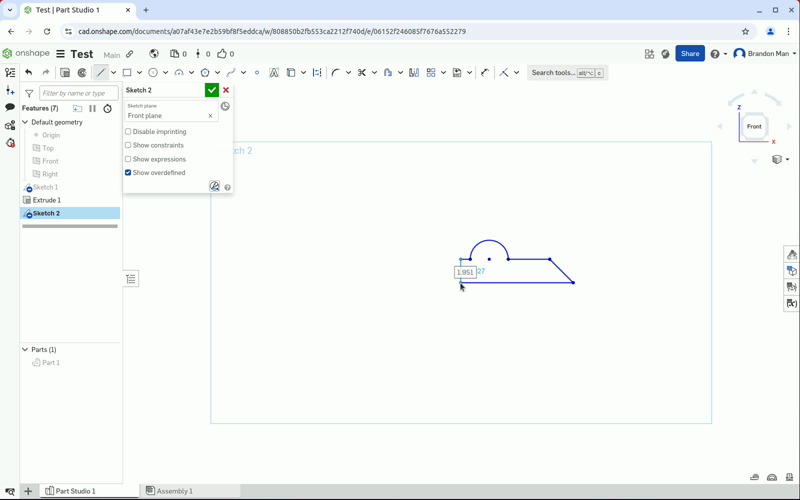
key(c)
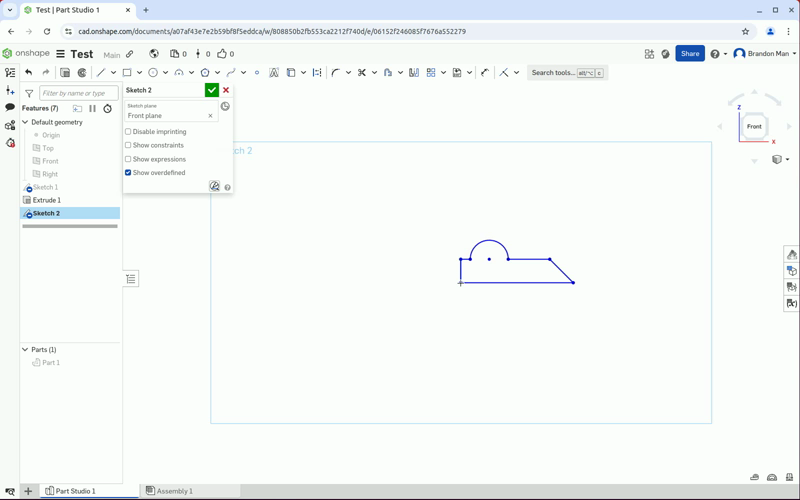
key_down(shift)
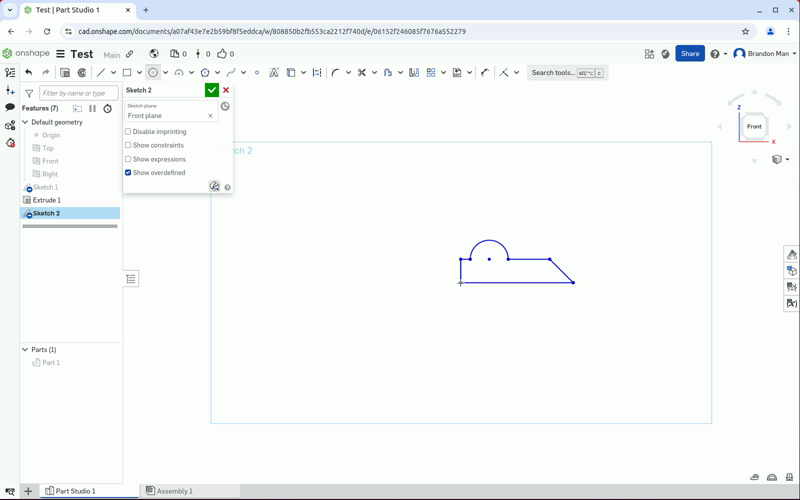
mouse_move(489, 259)
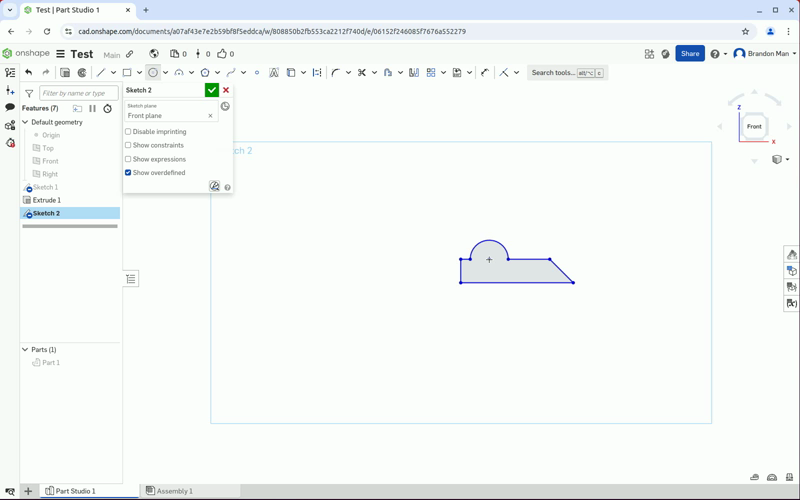
click(489, 259)
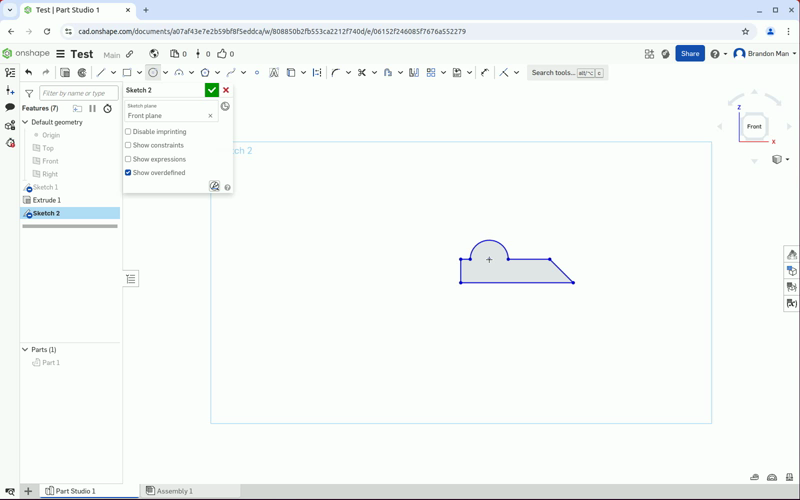
key_up(shift)
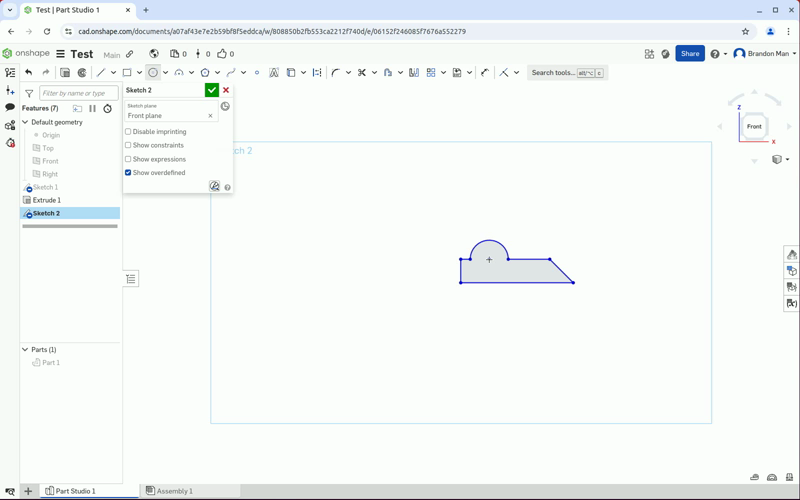
mouse_move(498, 259)
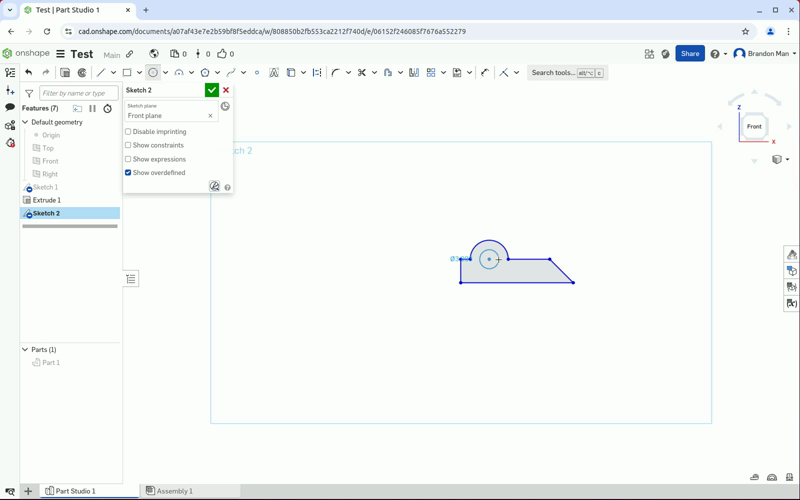
click(498, 259)
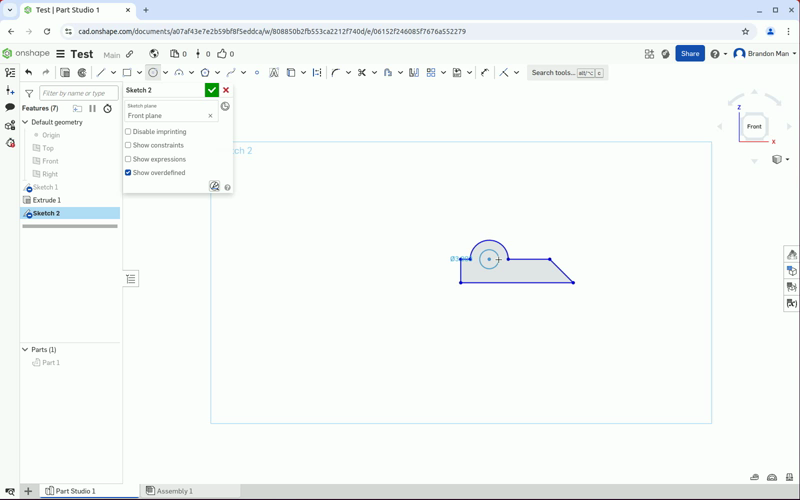
key(esc)
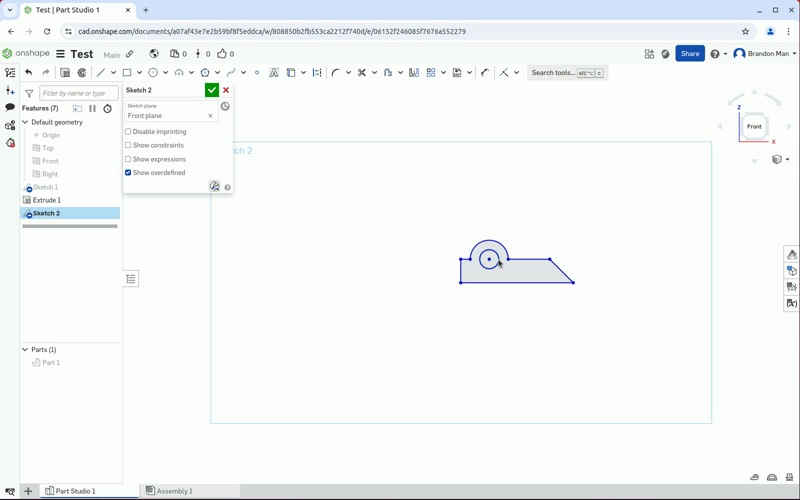
mouse_move(475, 261)
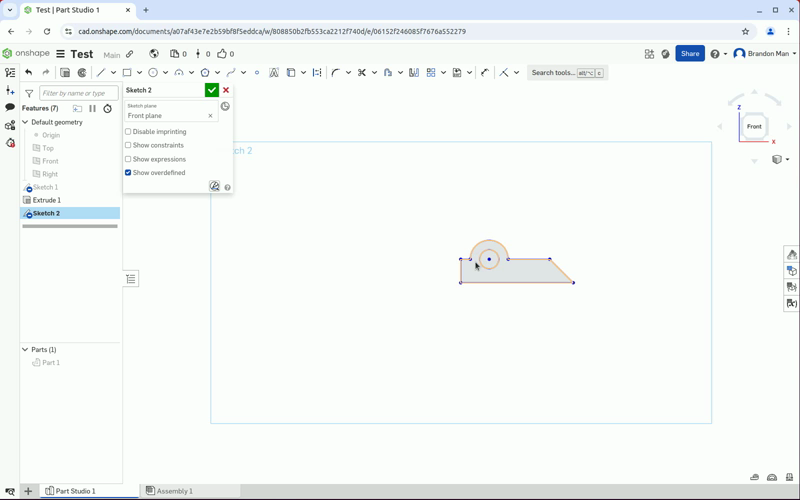
click(475, 261)
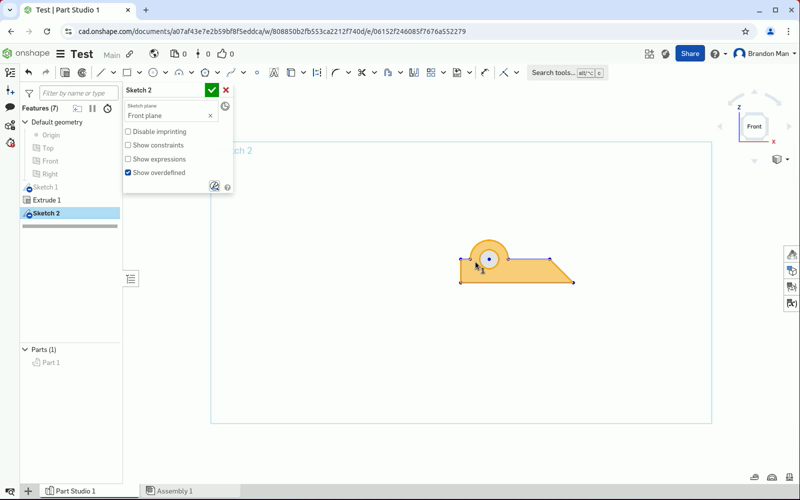
mouse_move(73, 352)
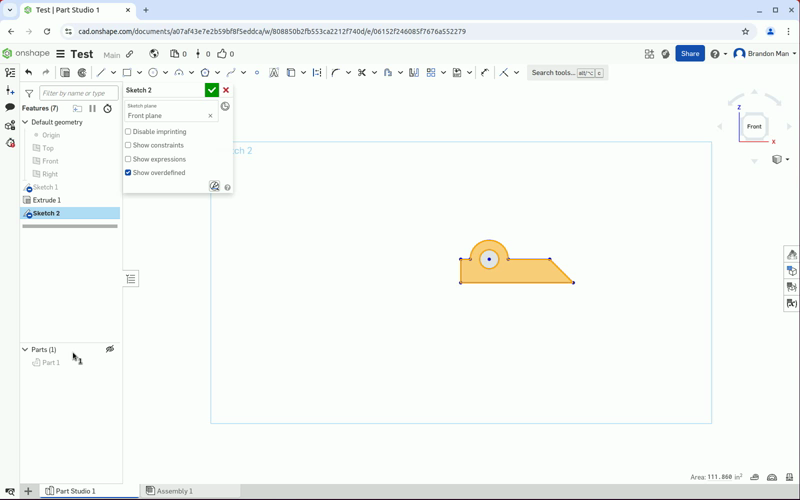
key(shift+y)
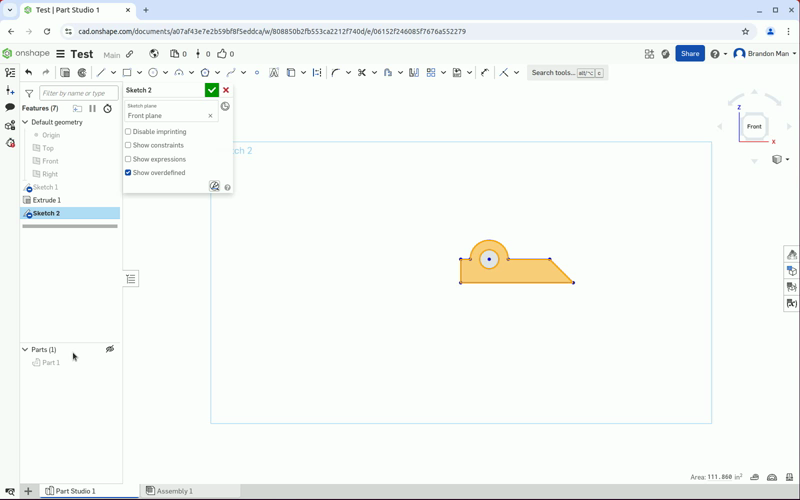
key(shift+e)
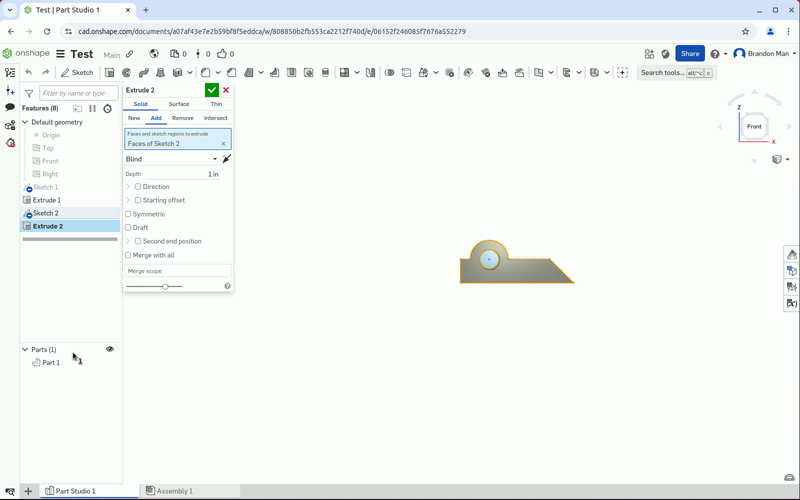
mouse_move(143, 106)
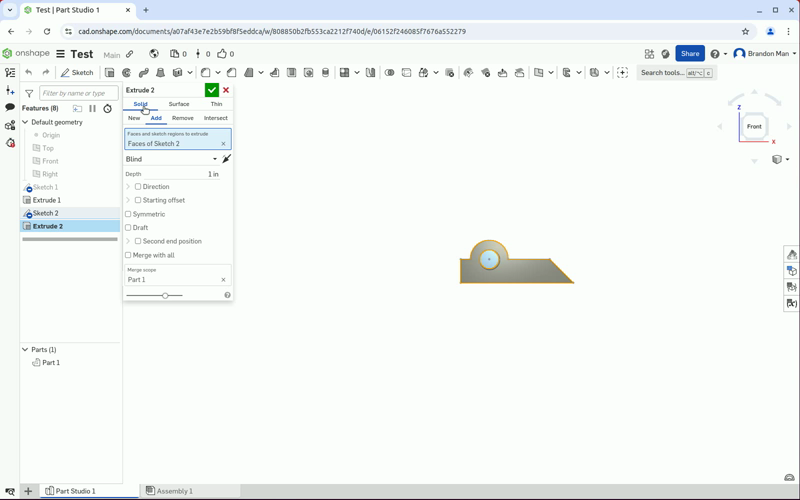
click(143, 106)
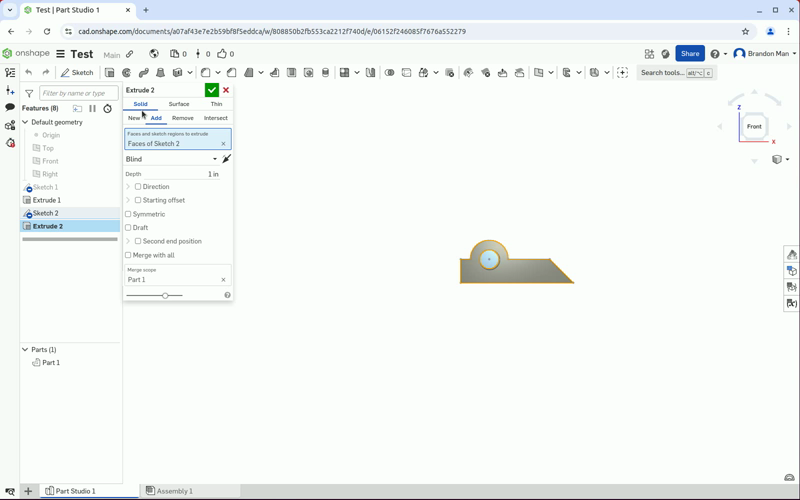
mouse_move(137, 120)
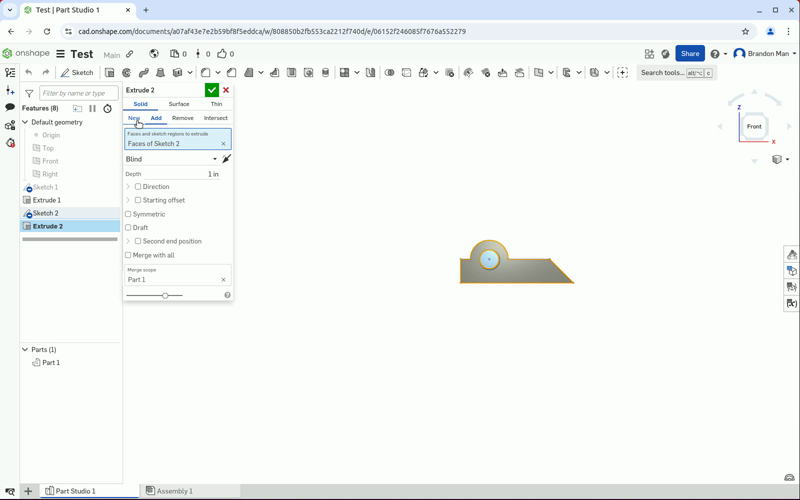
click(137, 120)
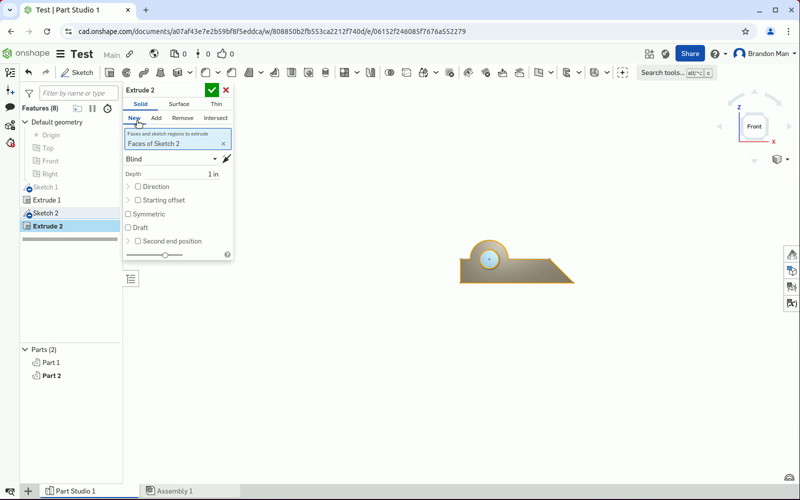
key(tab, 4)
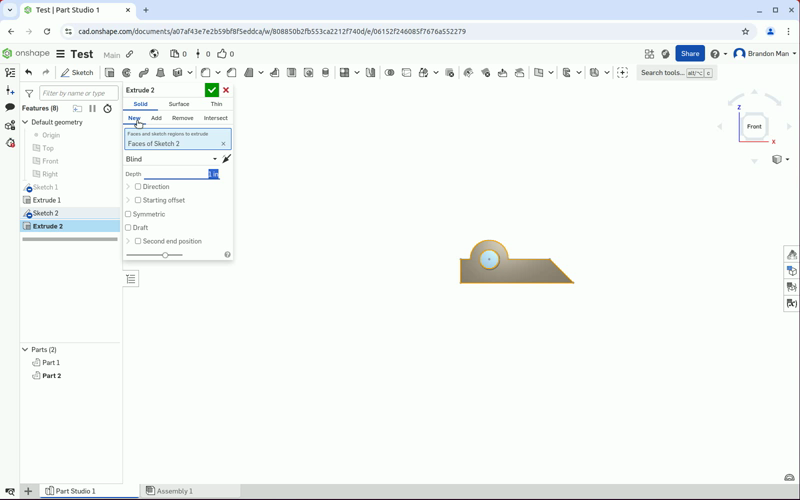
text(1.926)
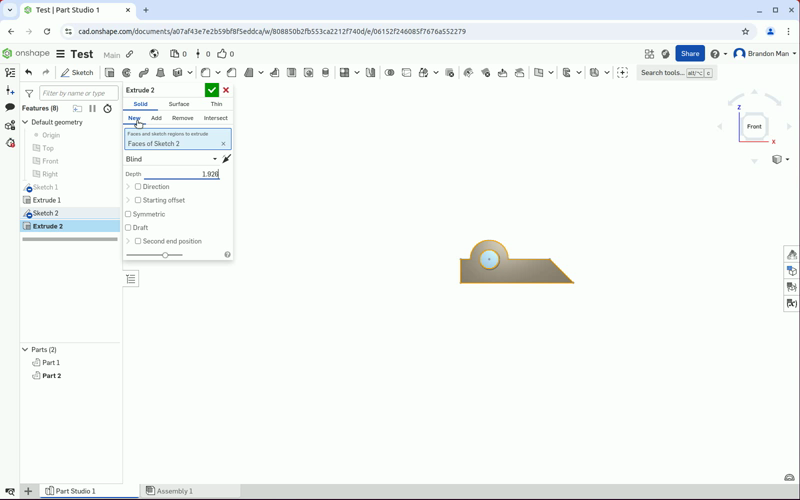
key(enter)
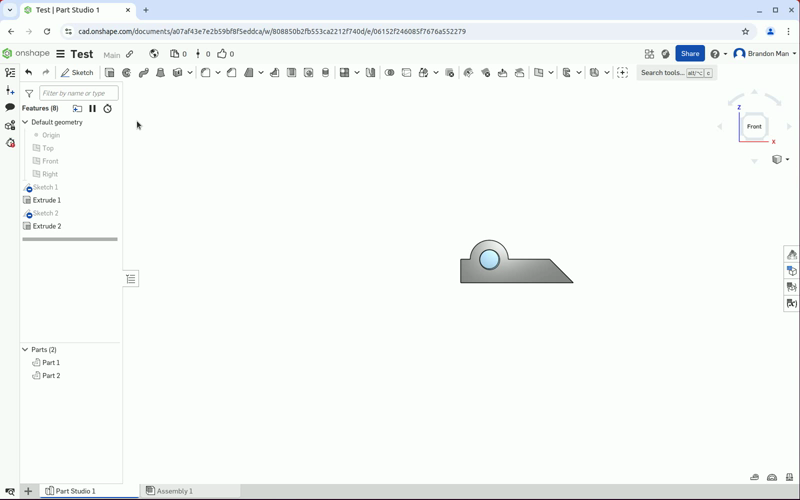
key(shift+h)
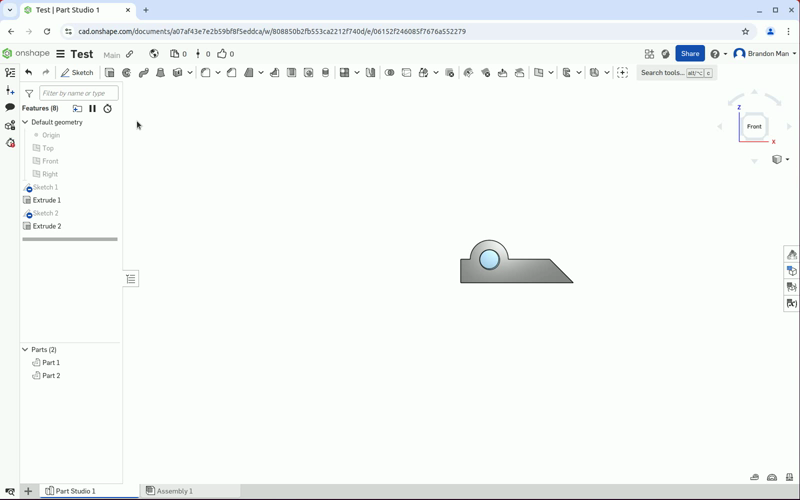
key(shift+h)
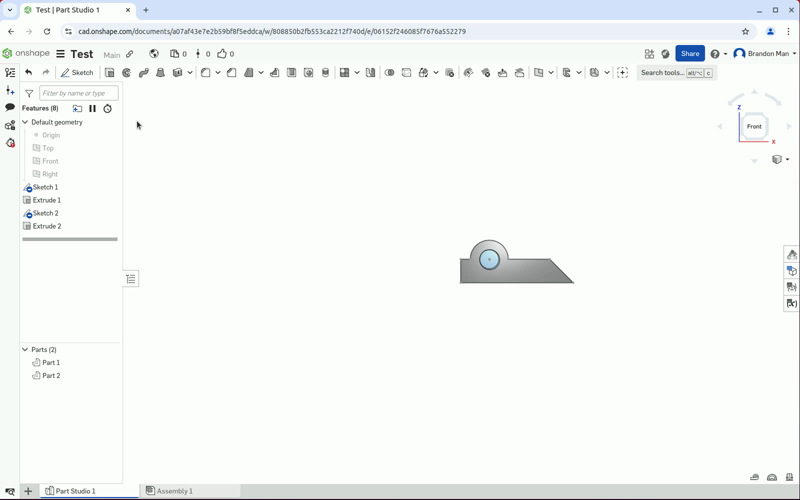
key(shift+7)
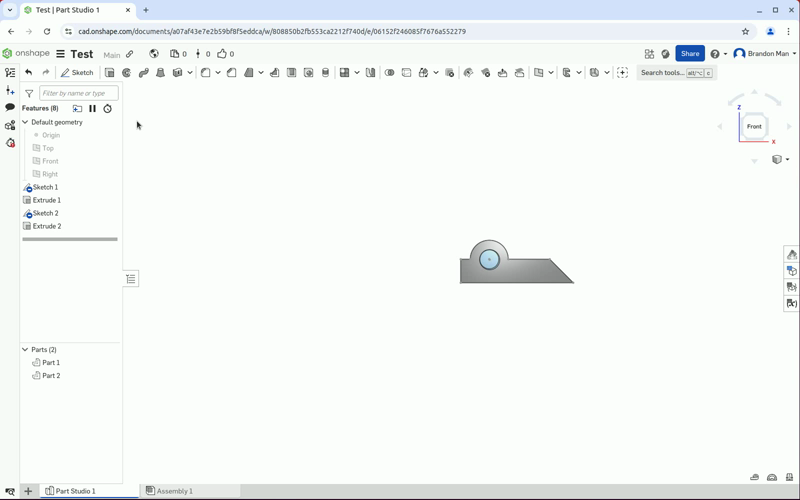
key(left, 2)
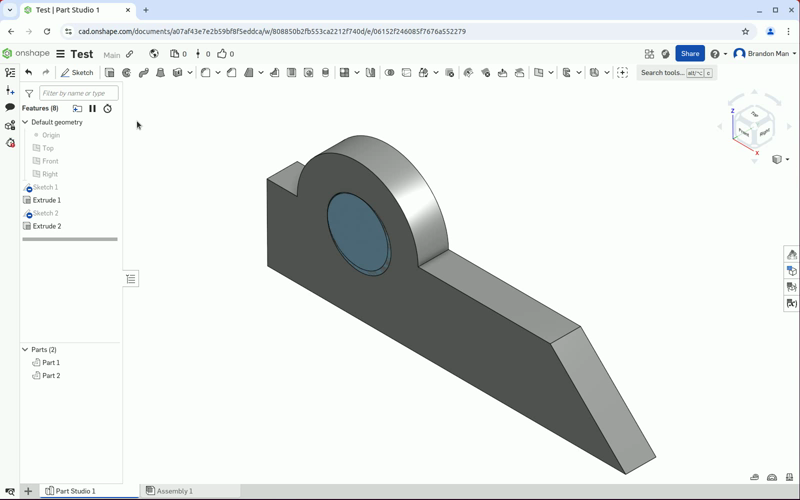
key(down, 2)
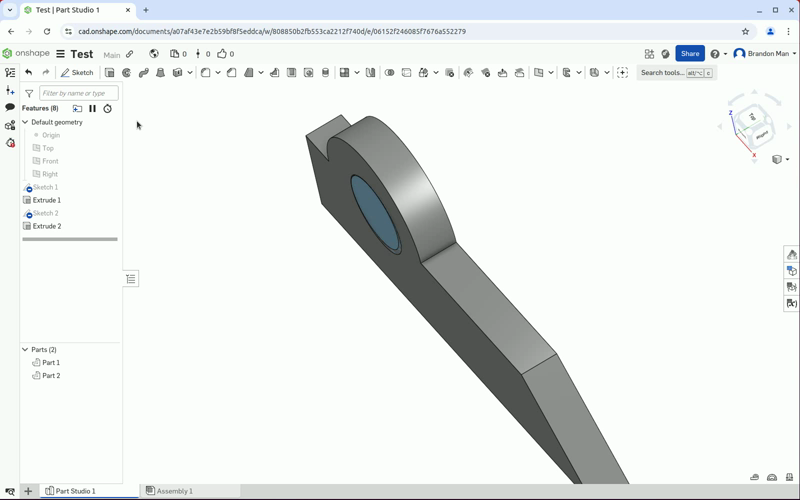
key(up, 2)
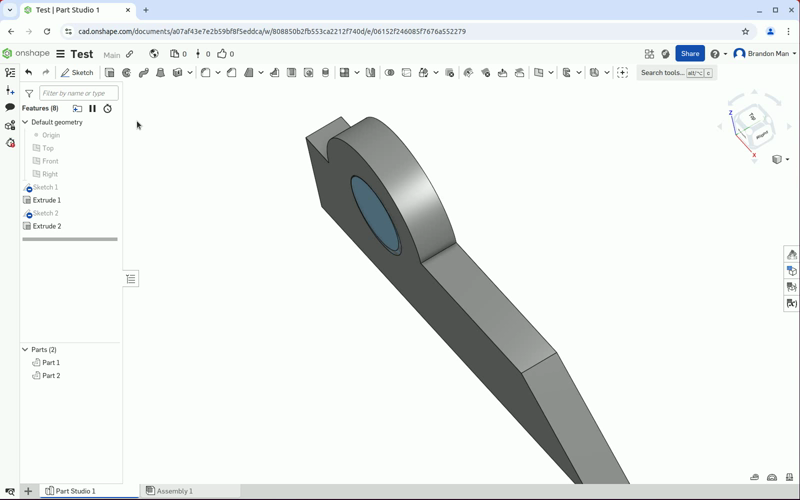
key(right, 2)
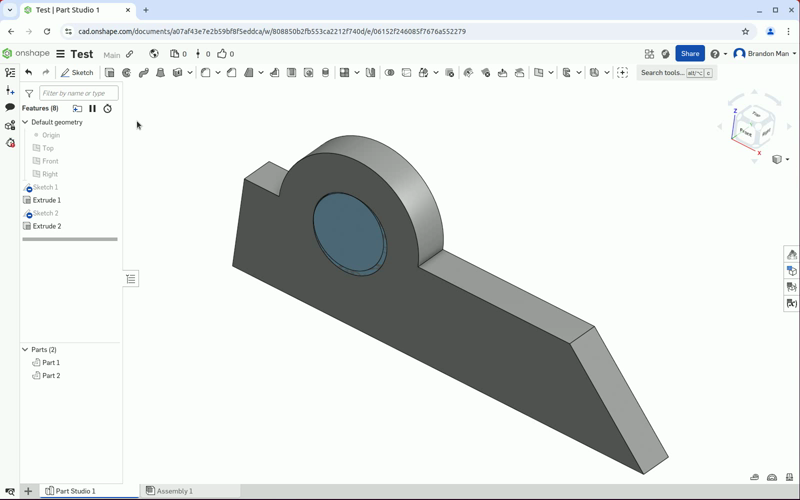
mouse_move(73, 189)
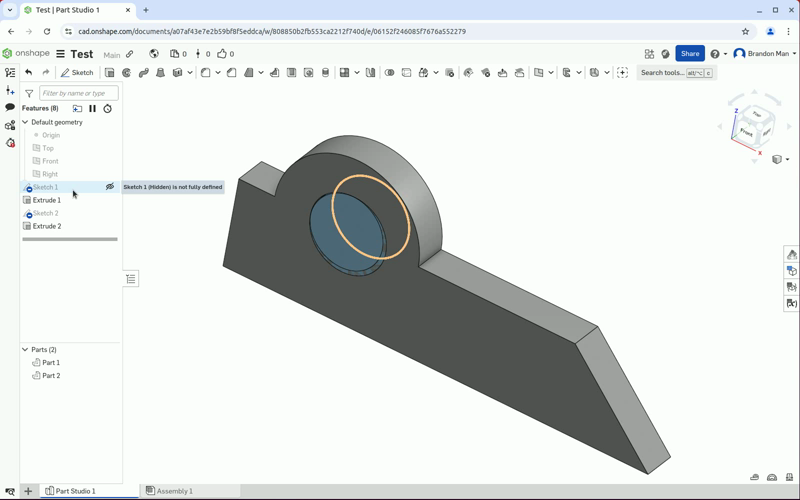
click(73, 189)